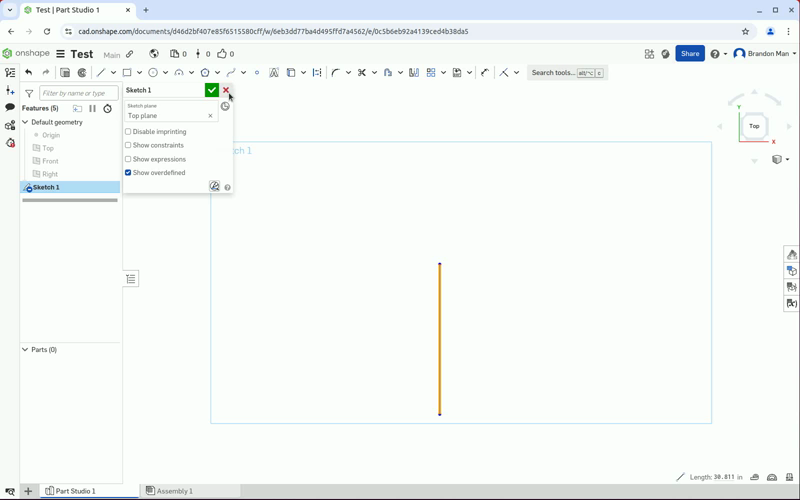
key(shift+h)
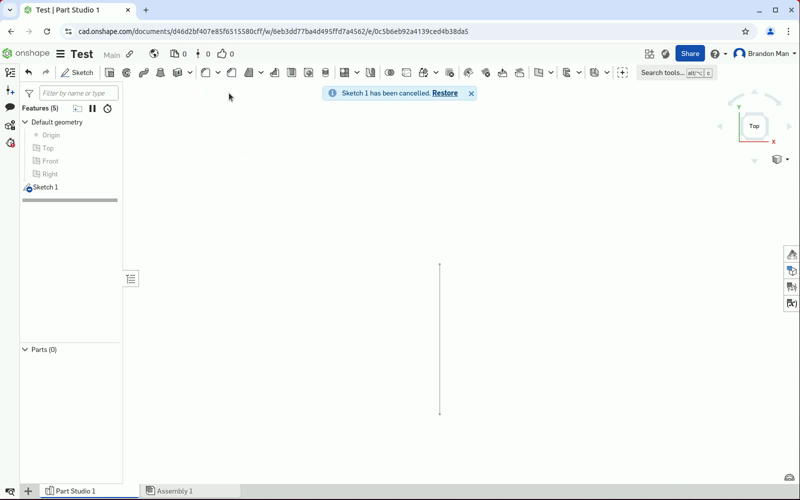
key(shift+s)
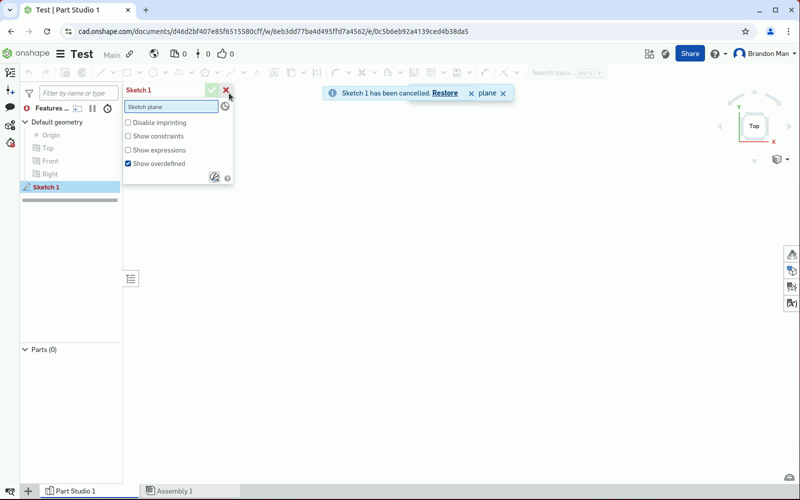
mouse_move(73, 150)
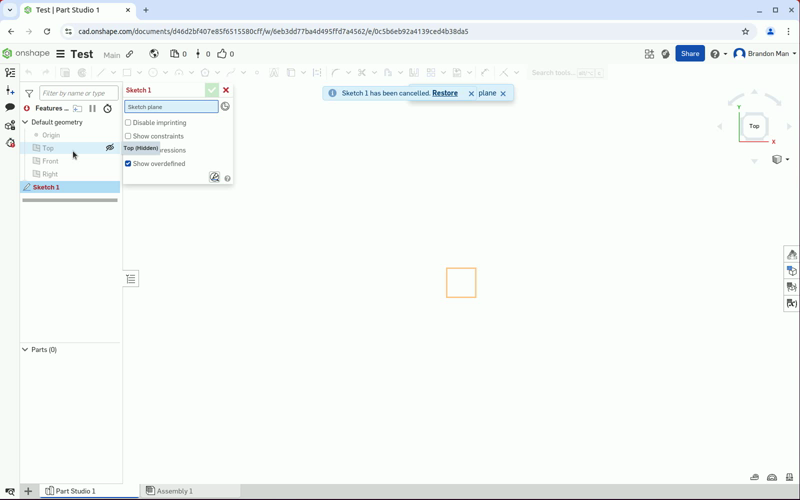
click(73, 150)
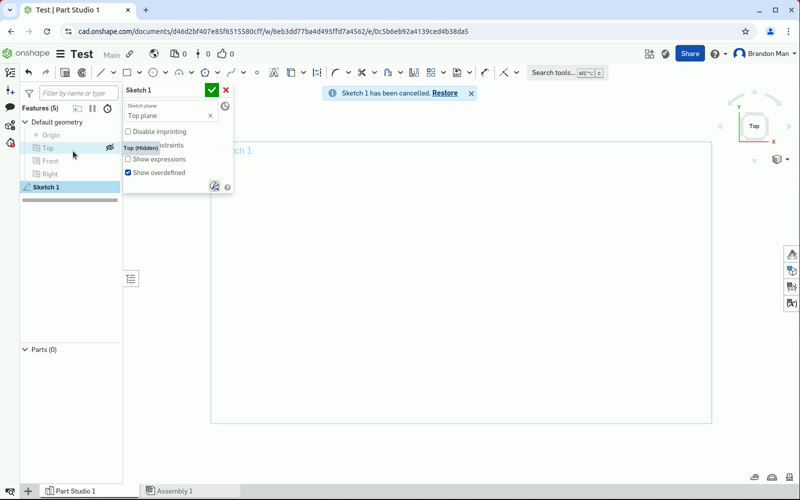
mouse_move(73, 352)
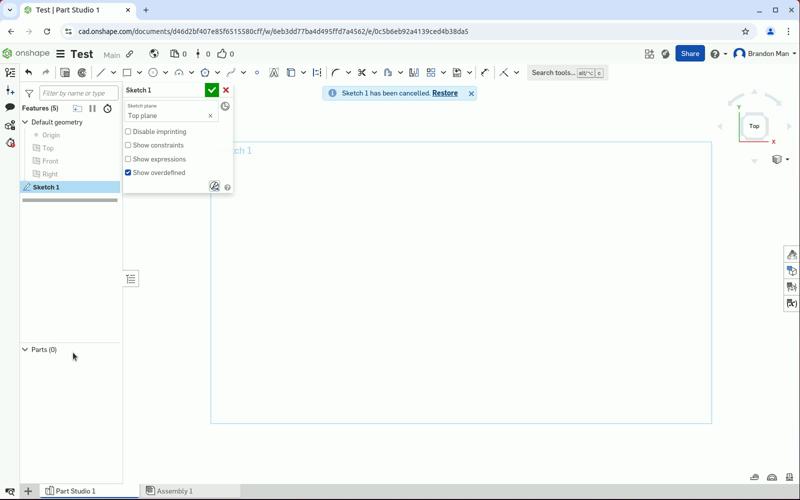
key(y)
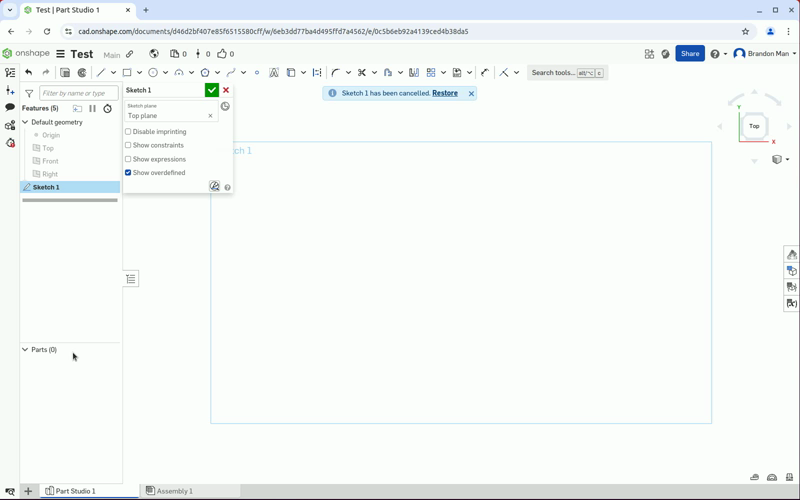
key(l)
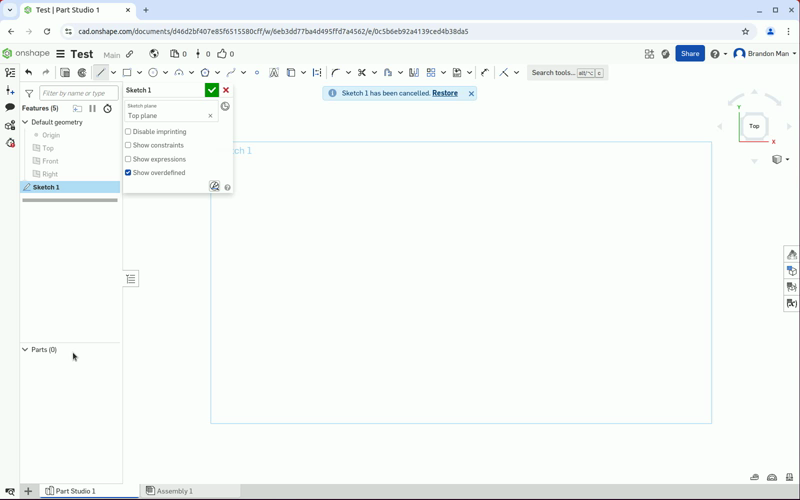
key_down(shift)
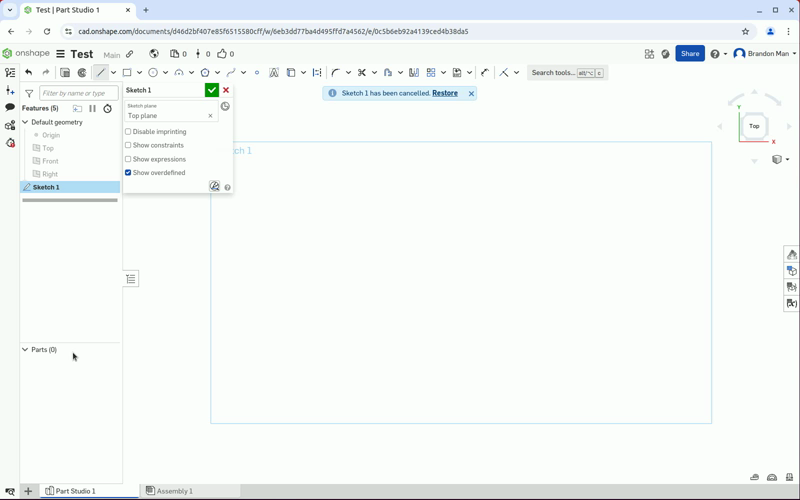
mouse_move(348, 395)
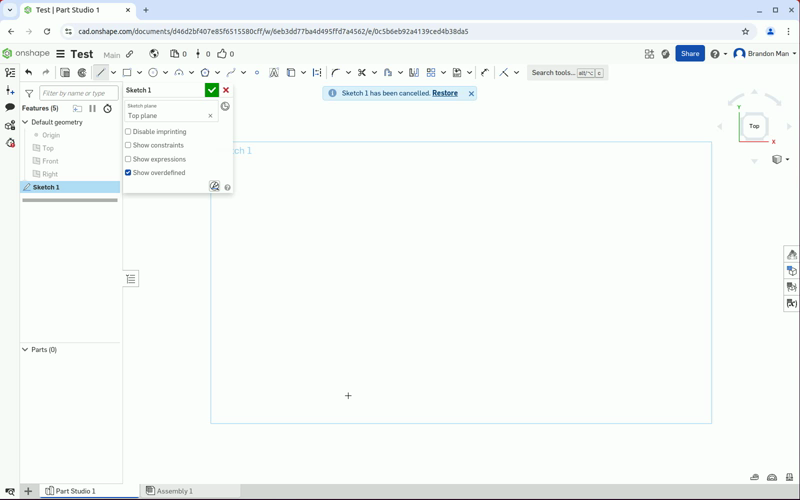
click(348, 395)
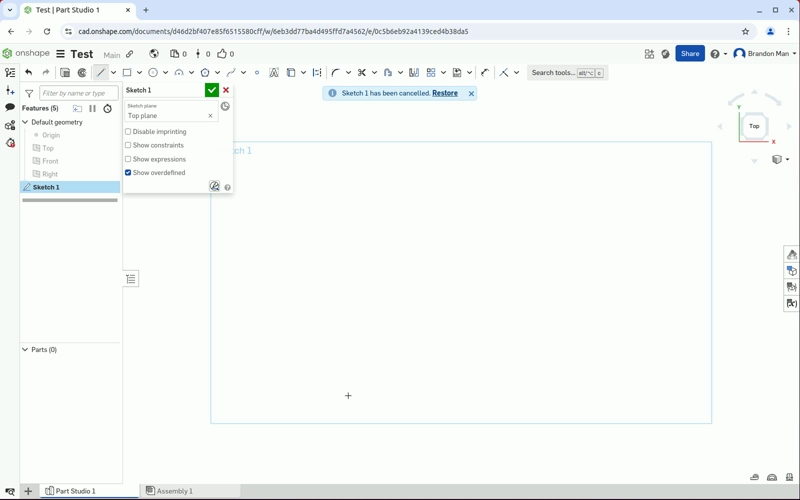
key_up(shift)
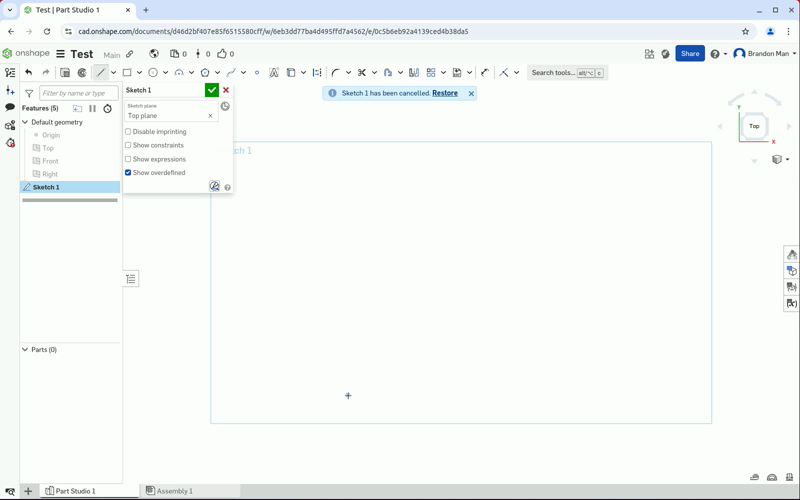
key_down(shift)
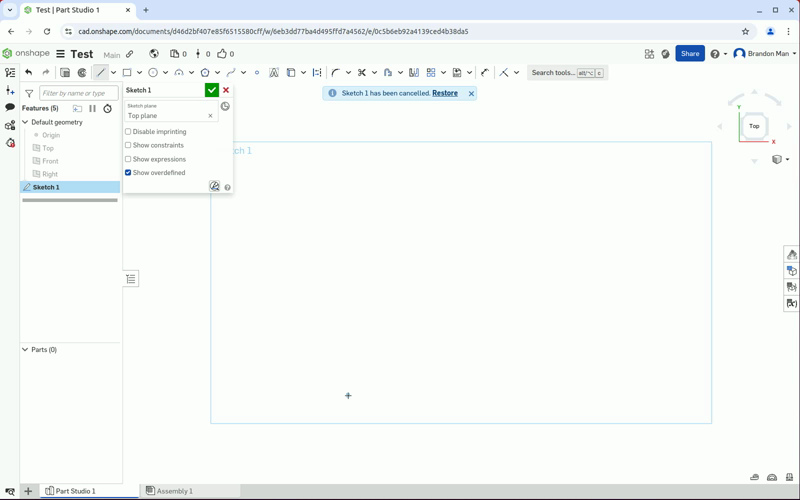
mouse_move(572, 395)
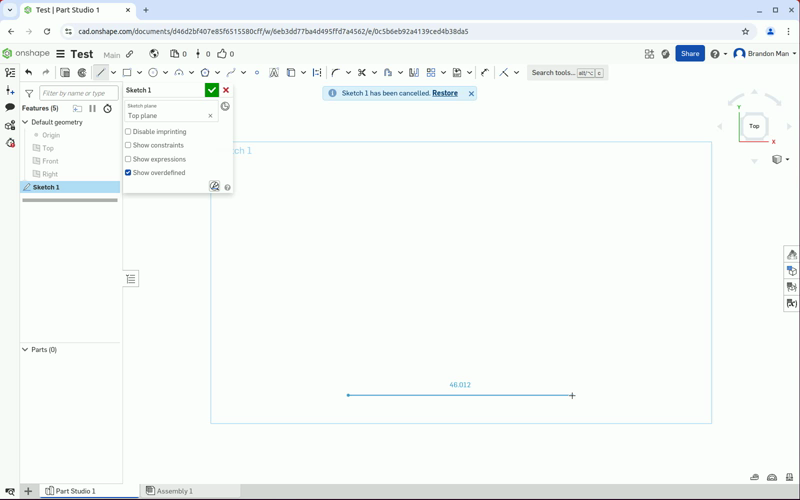
click(572, 395)
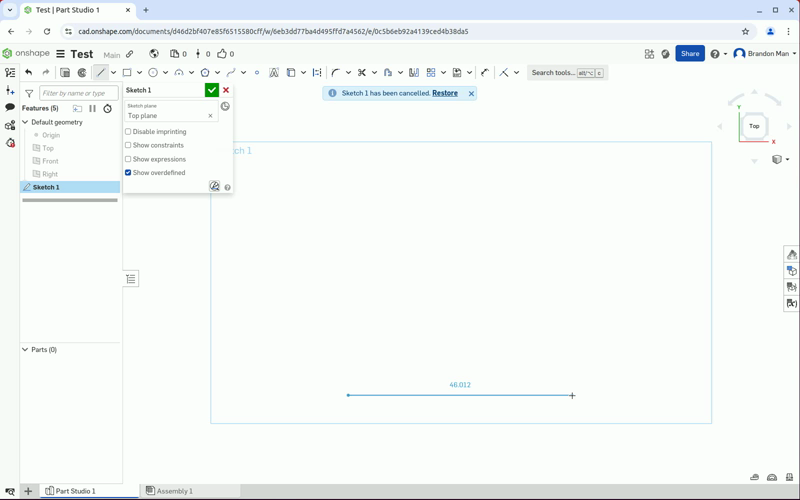
key_up(shift)
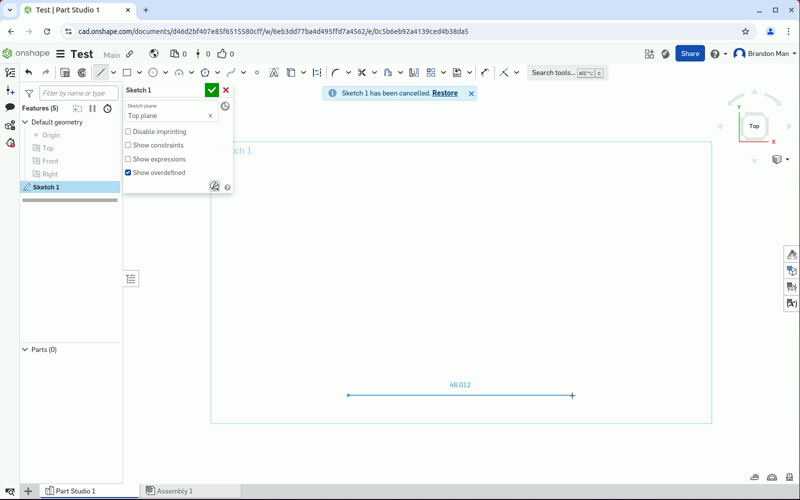
key_down(shift)
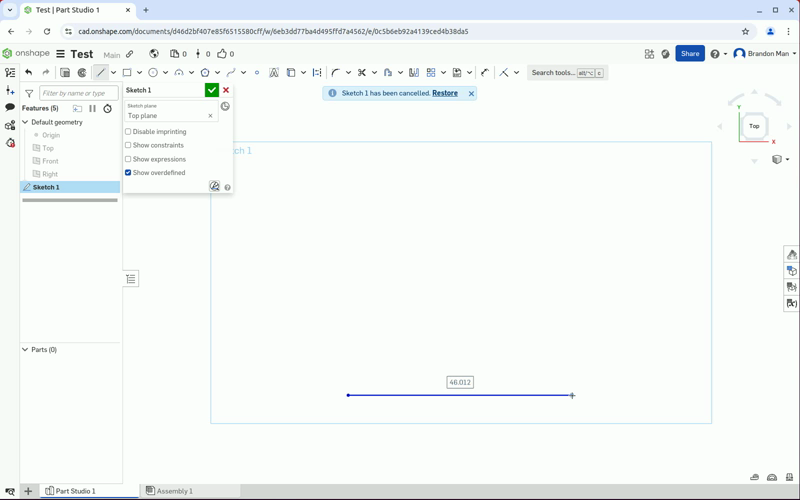
mouse_move(572, 171)
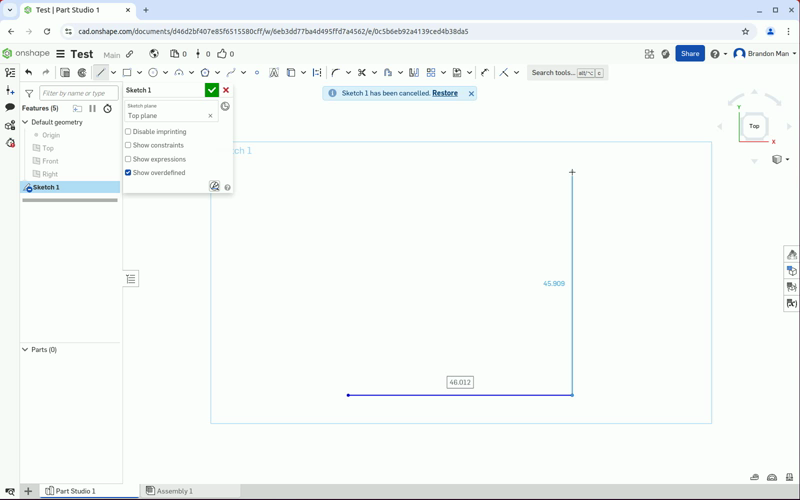
click(572, 171)
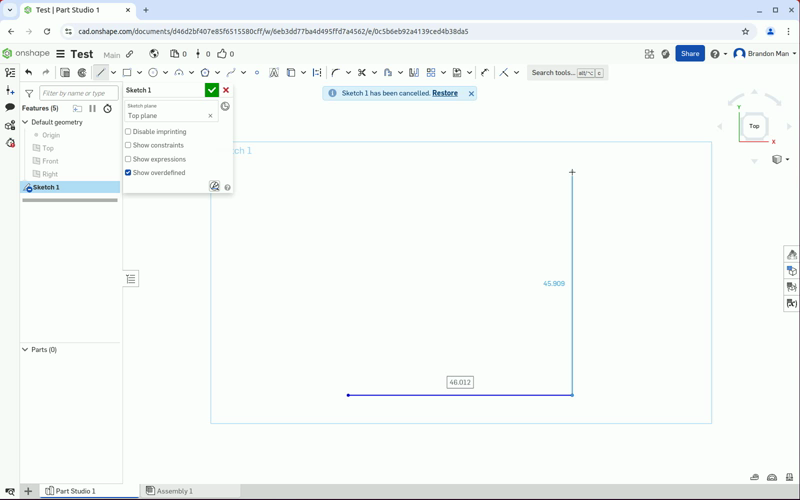
key_up(shift)
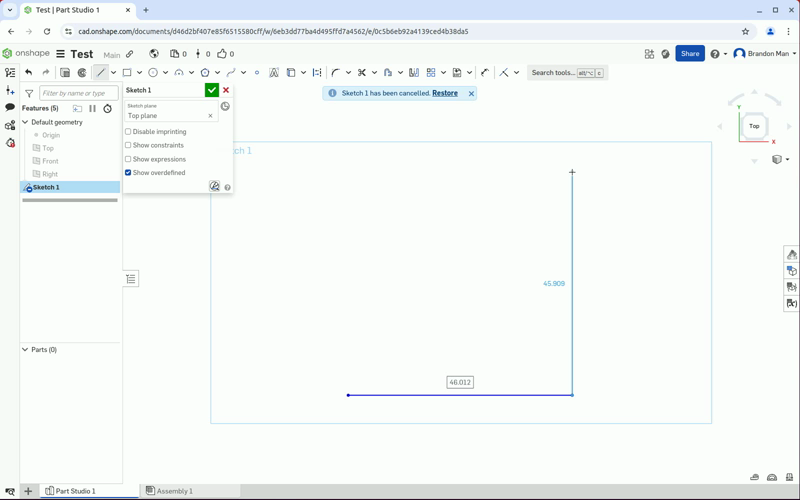
key_down(shift)
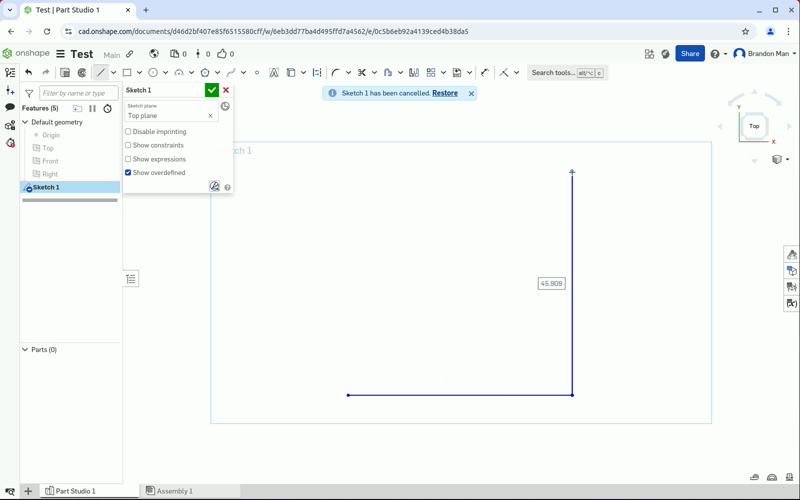
mouse_move(348, 171)
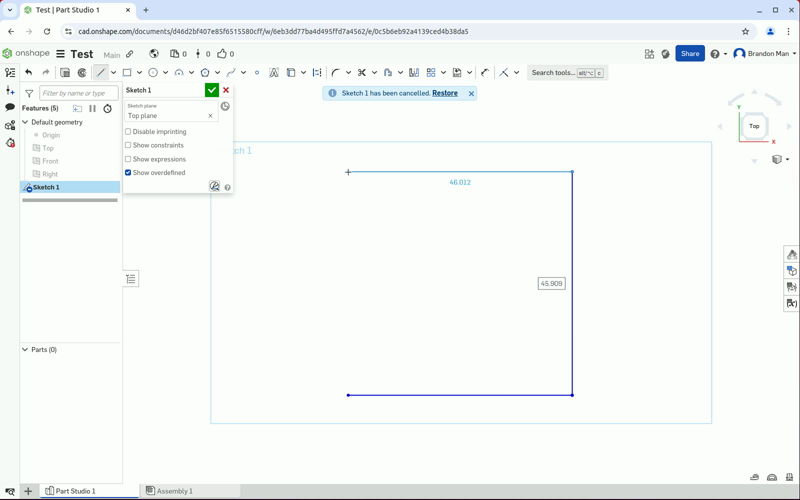
click(348, 171)
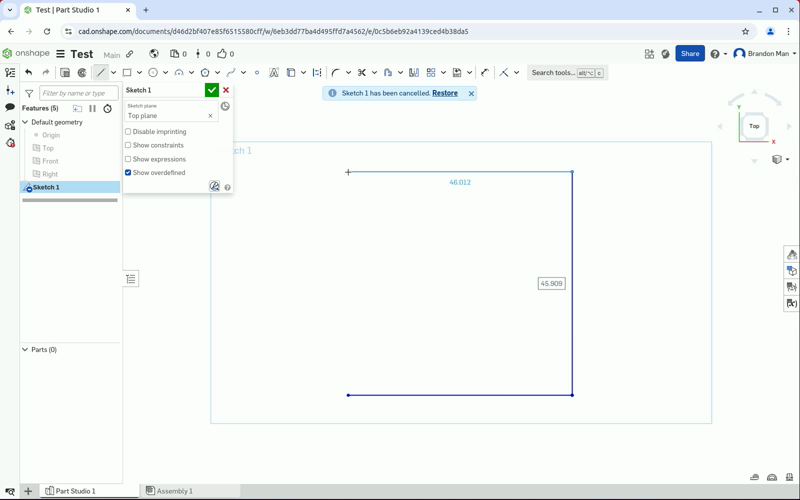
key_up(shift)
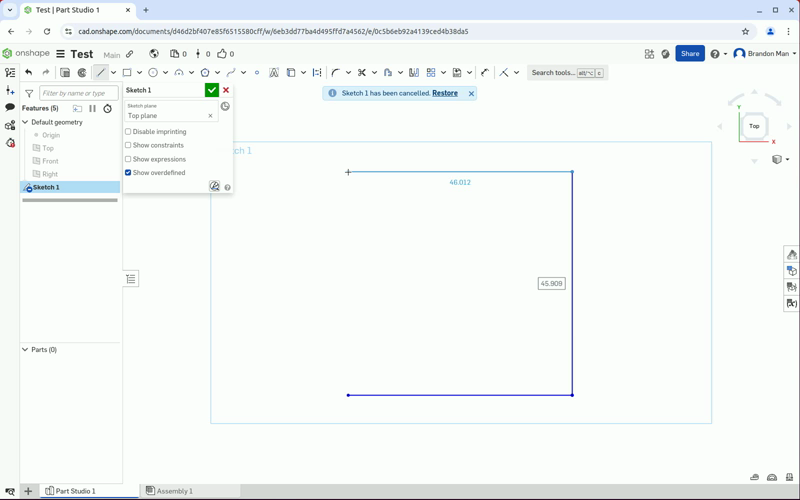
key_down(shift)
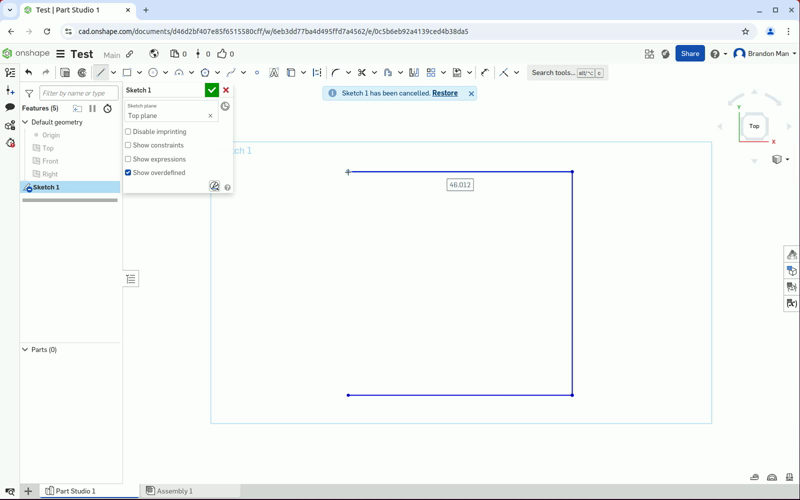
mouse_move(348, 395)
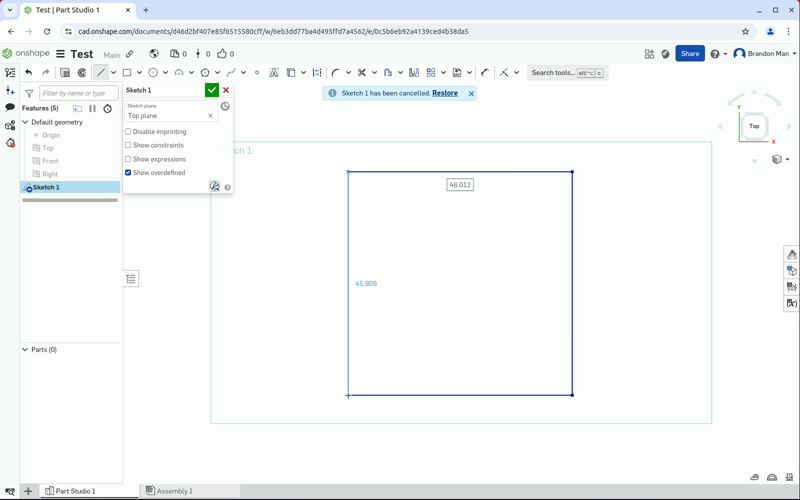
key_up(shift)
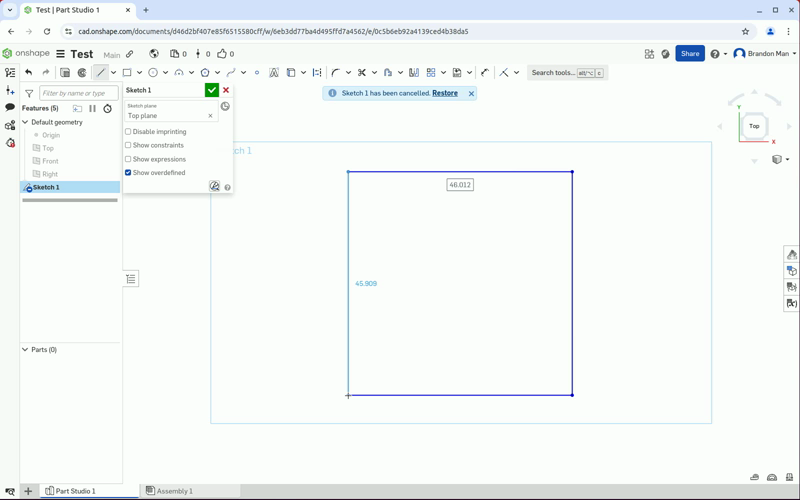
click(348, 395)
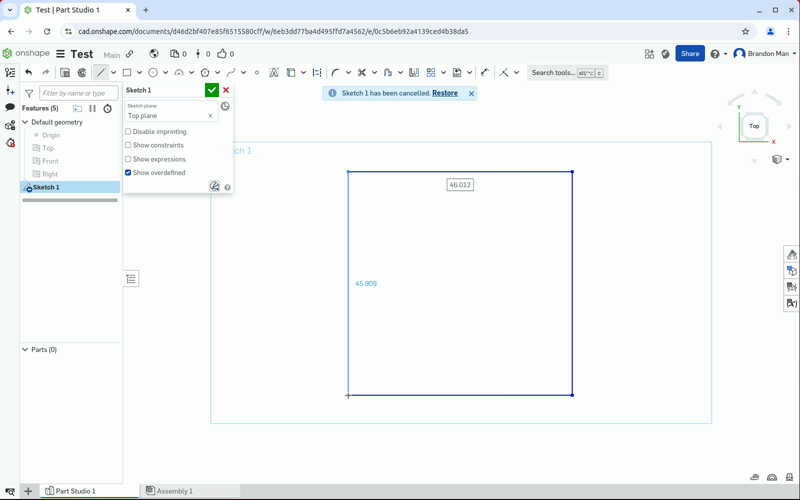
key(esc)
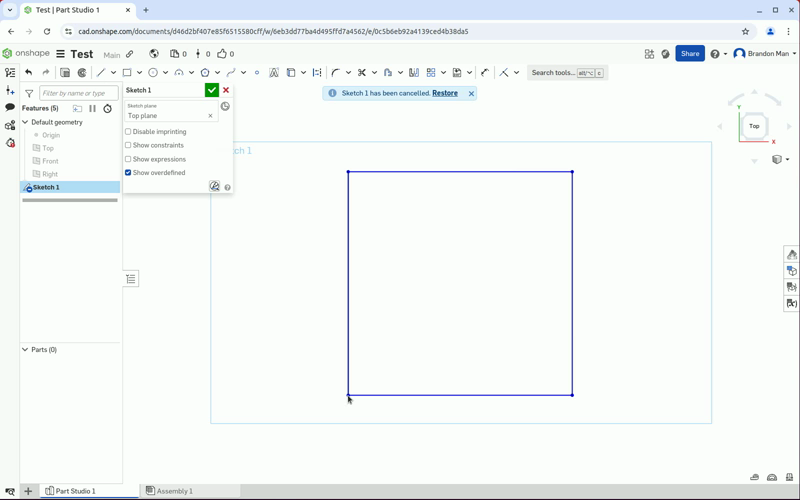
mouse_move(444, 222)
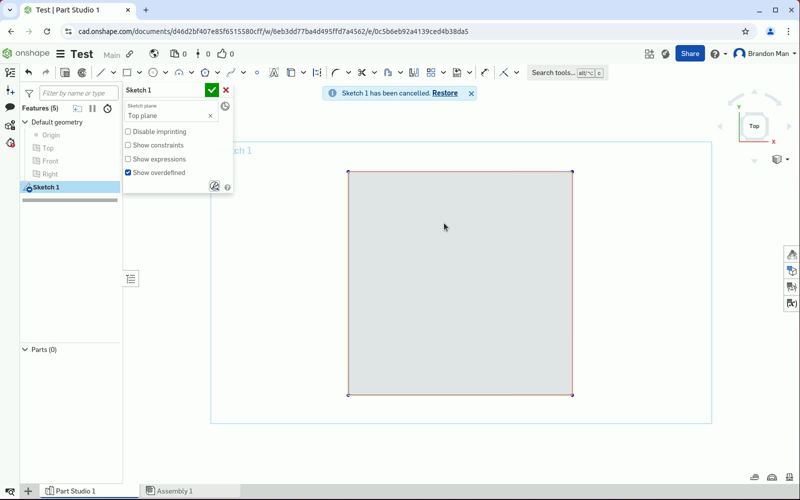
click(444, 222)
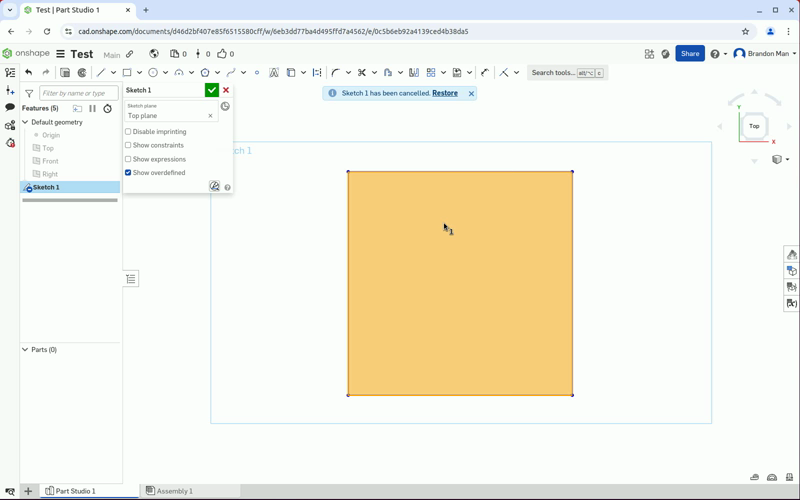
mouse_move(73, 352)
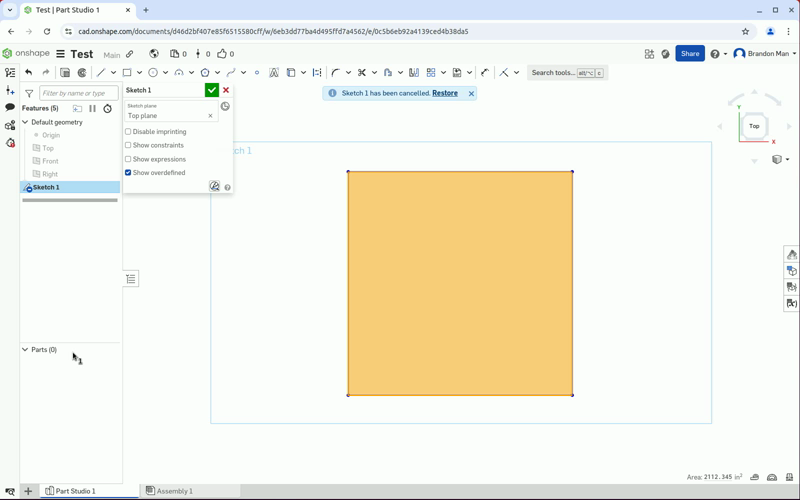
key(shift+y)
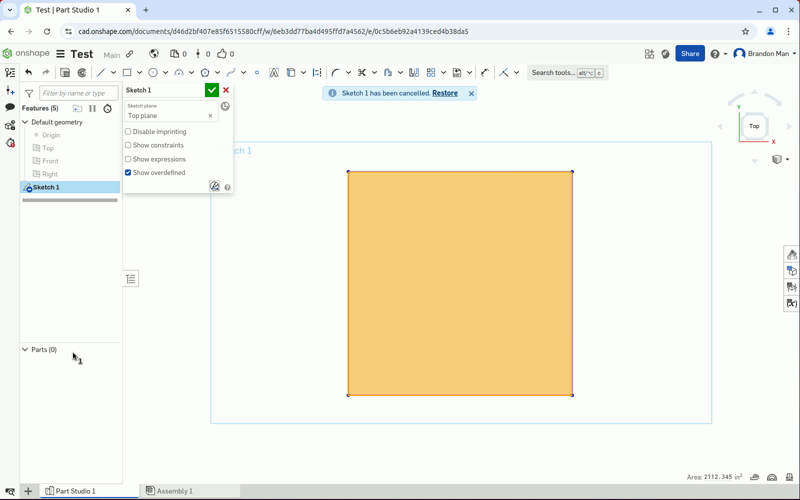
key(shift+e)
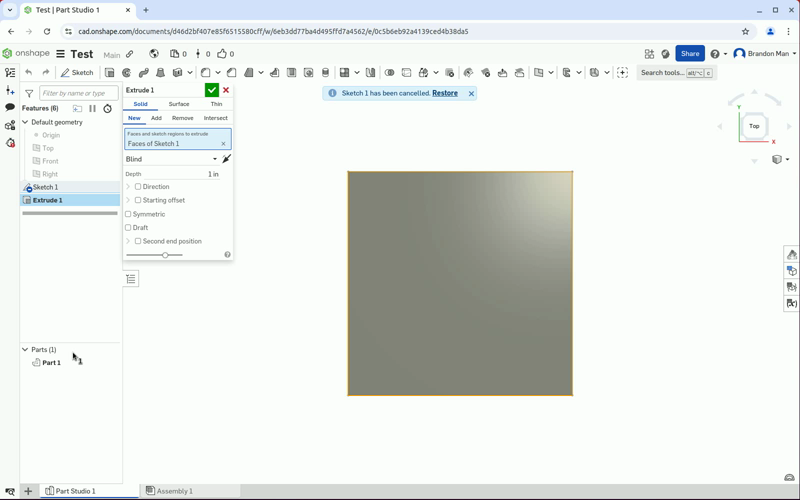
mouse_move(143, 106)
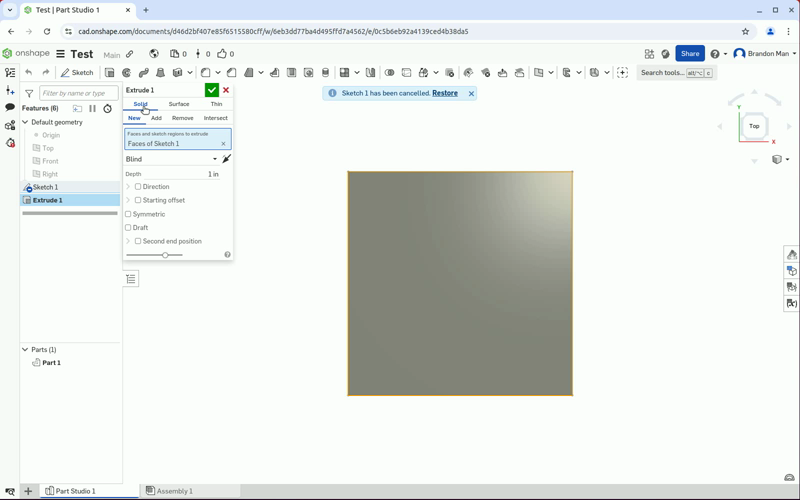
click(143, 106)
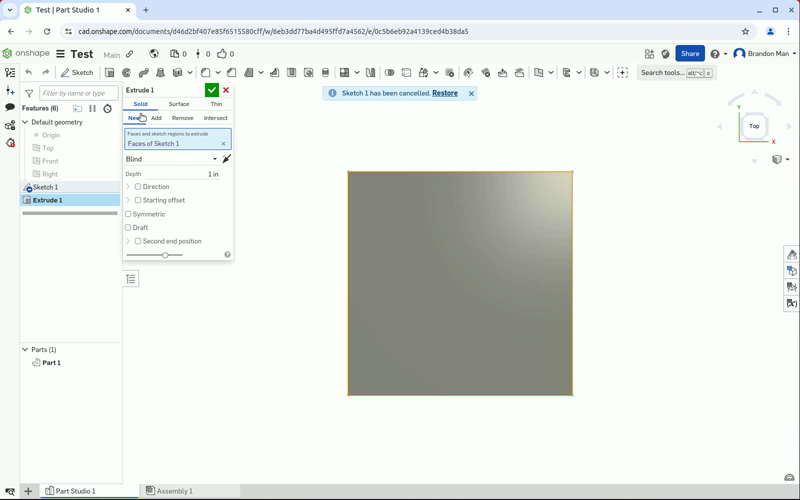
mouse_move(137, 120)
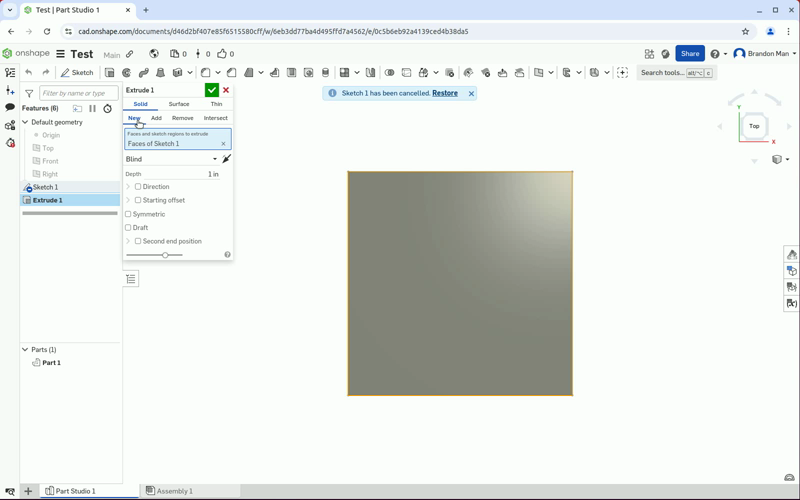
click(137, 120)
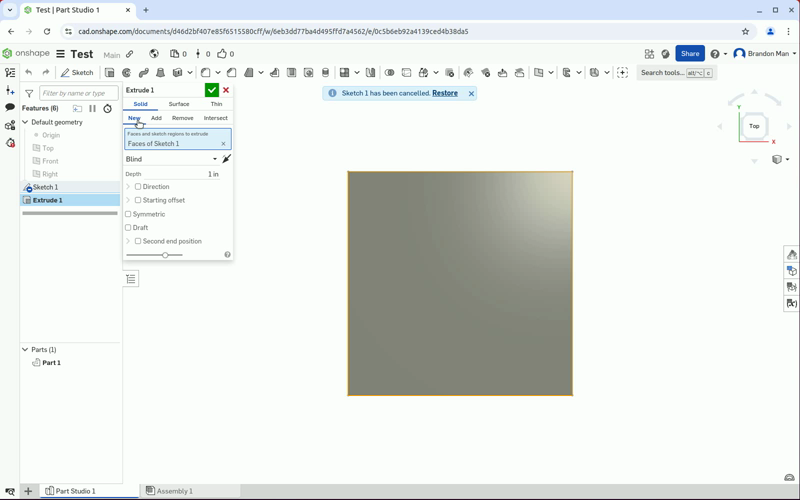
key(tab, 4)
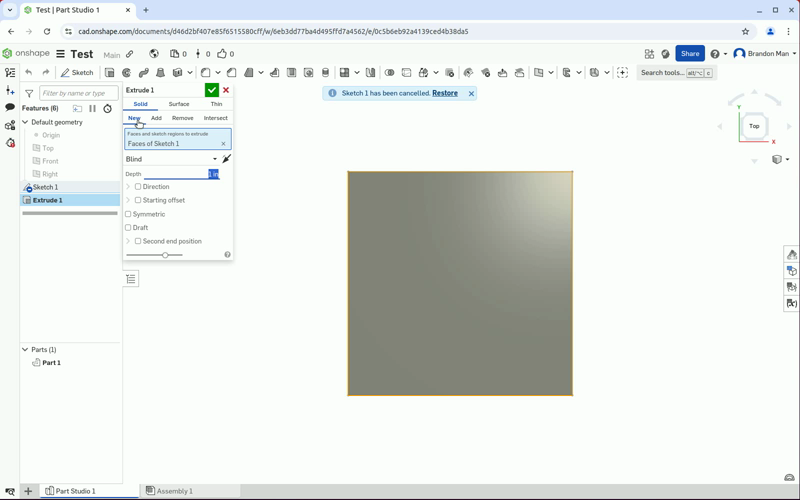
text(1.204)
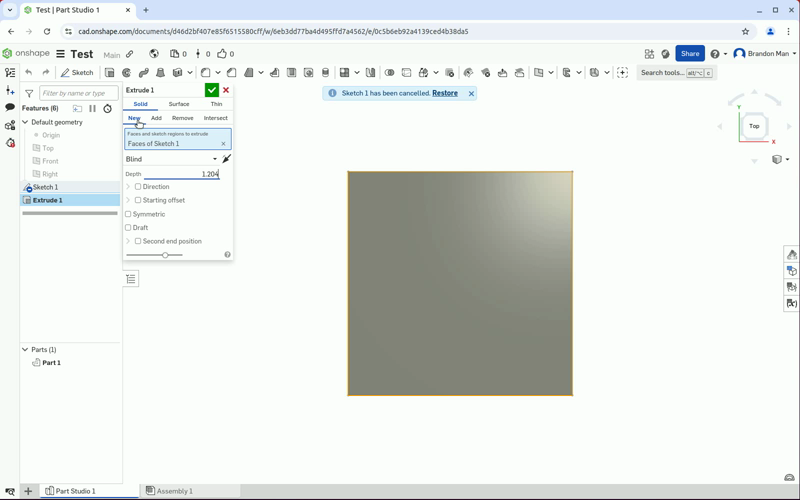
key(enter)
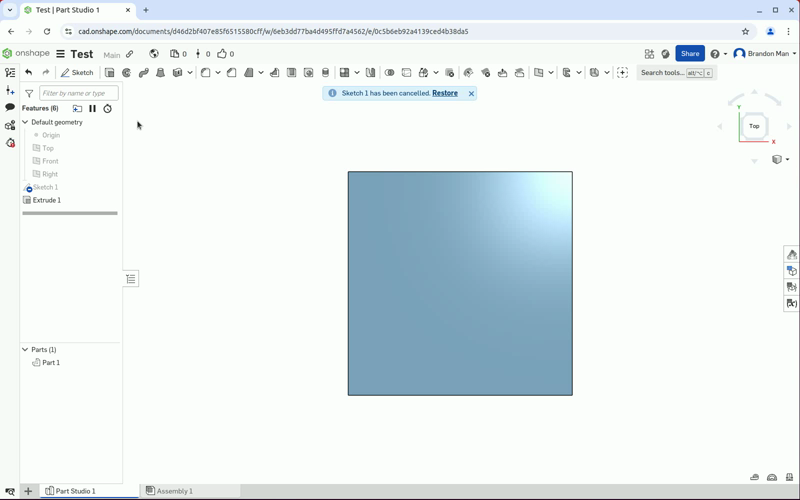
key(shift+h)
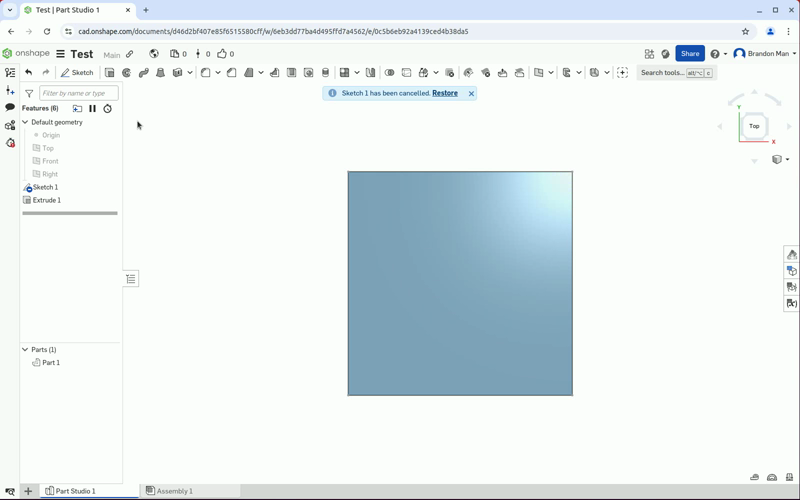
key(shift+h)
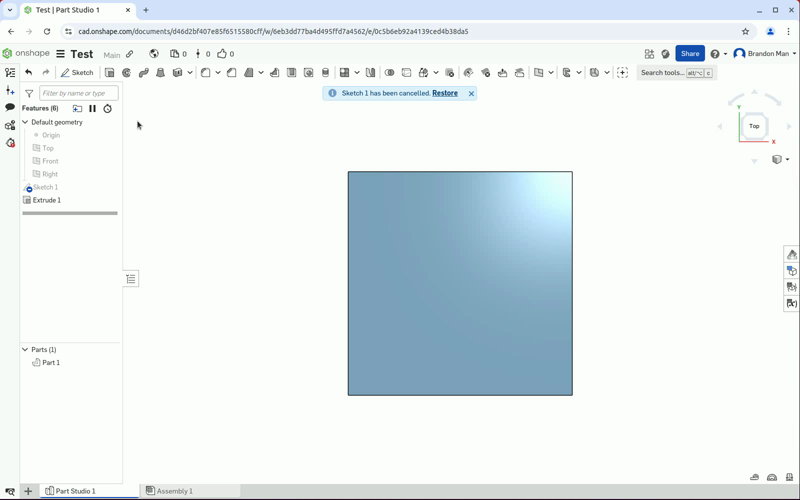
mouse_move(73, 189)
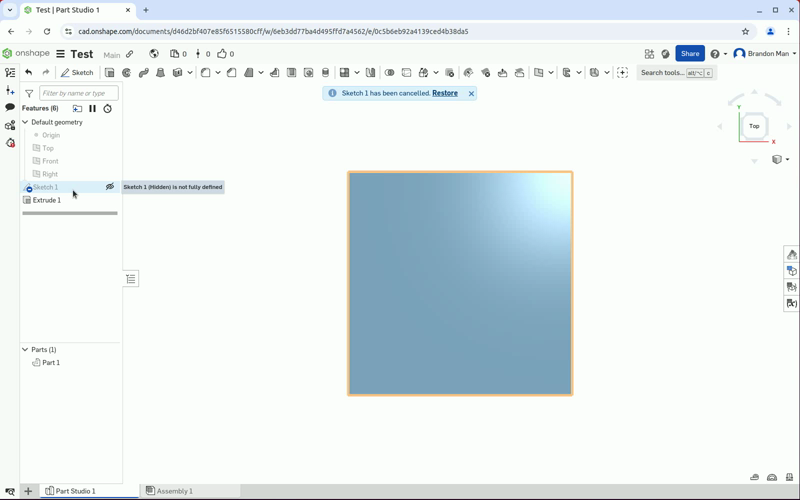
click(73, 189)
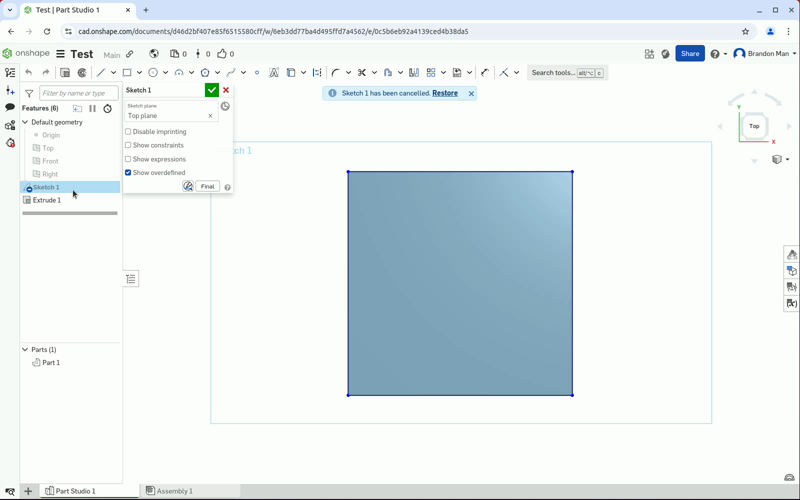
mouse_move(229, 92)
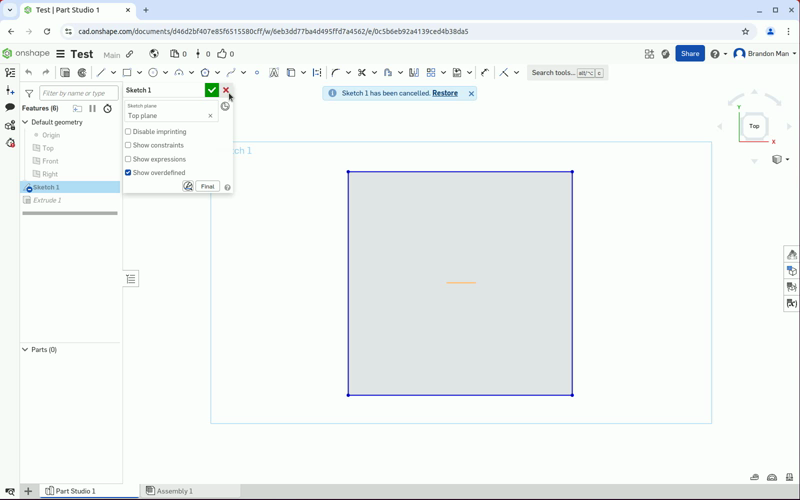
click(229, 92)
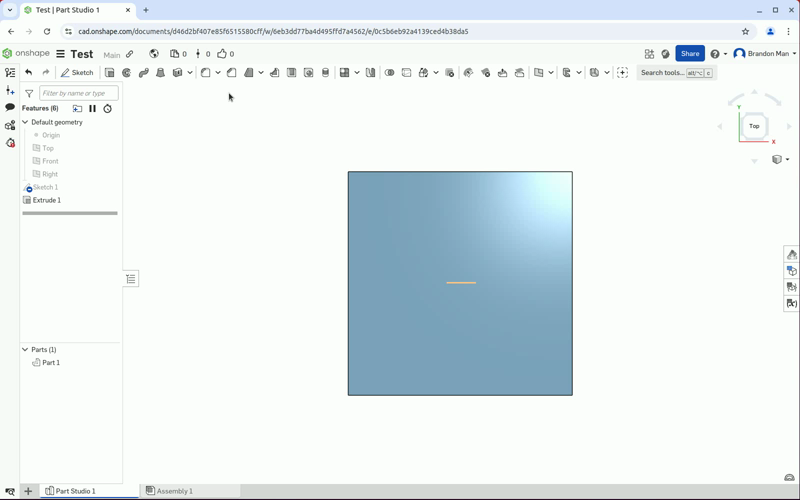
mouse_move(541, 75)
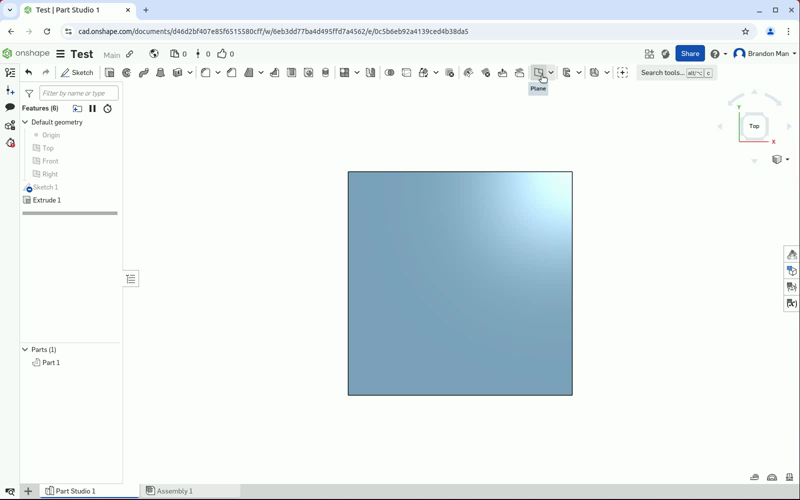
click(541, 75)
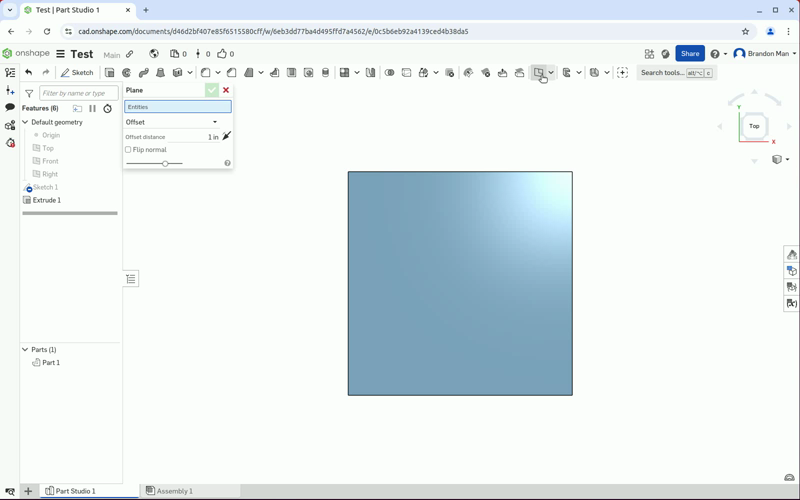
mouse_move(73, 150)
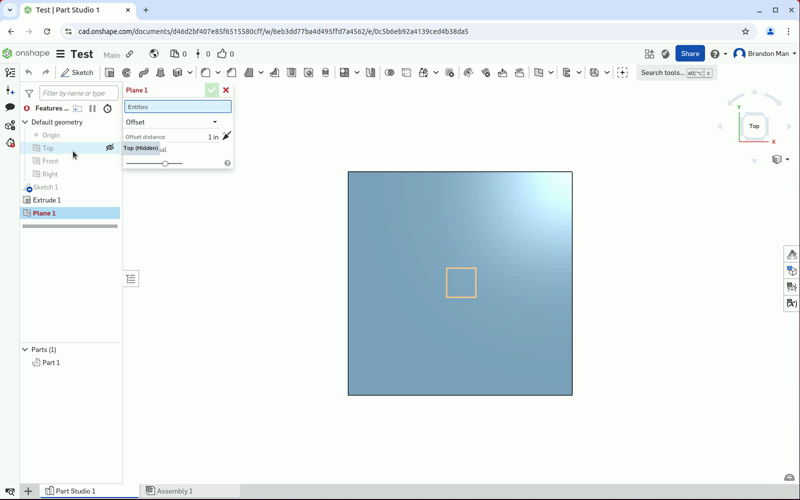
click(73, 150)
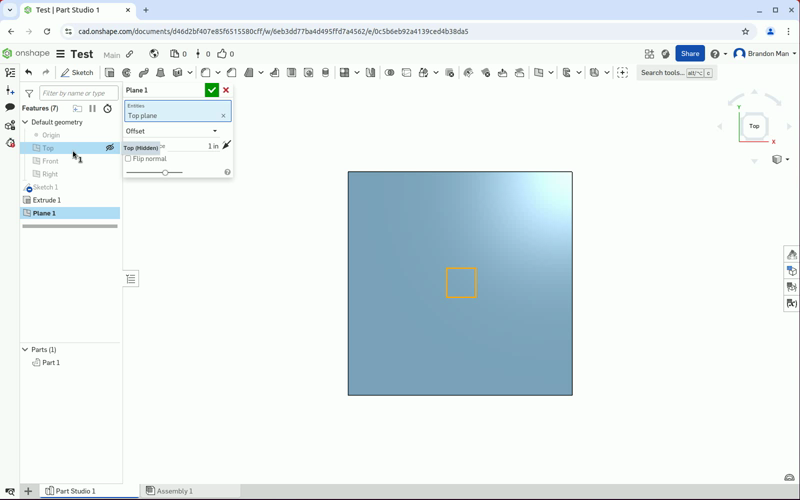
key(tab, 2)
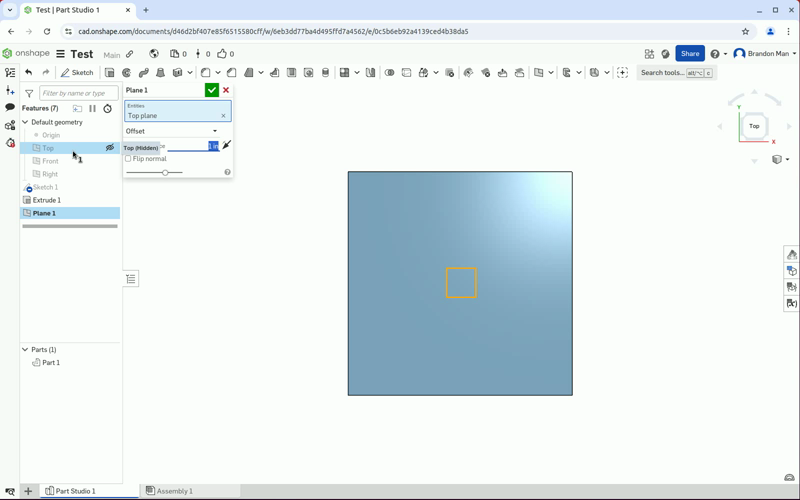
text(1.202)
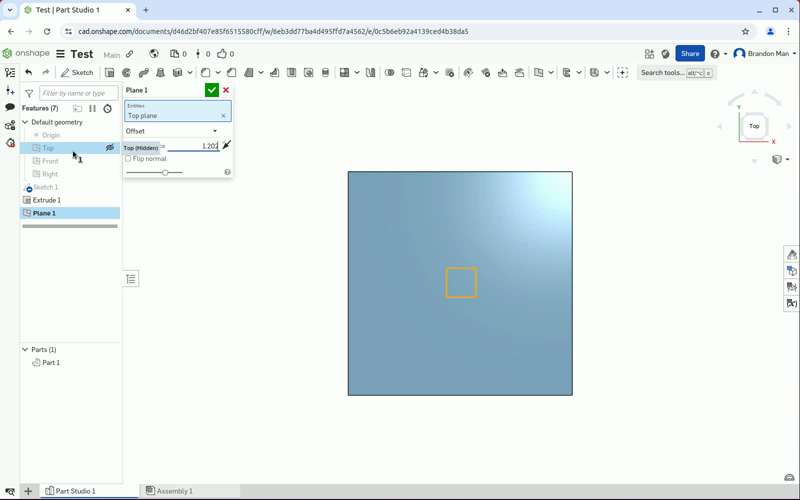
key(enter, 2)
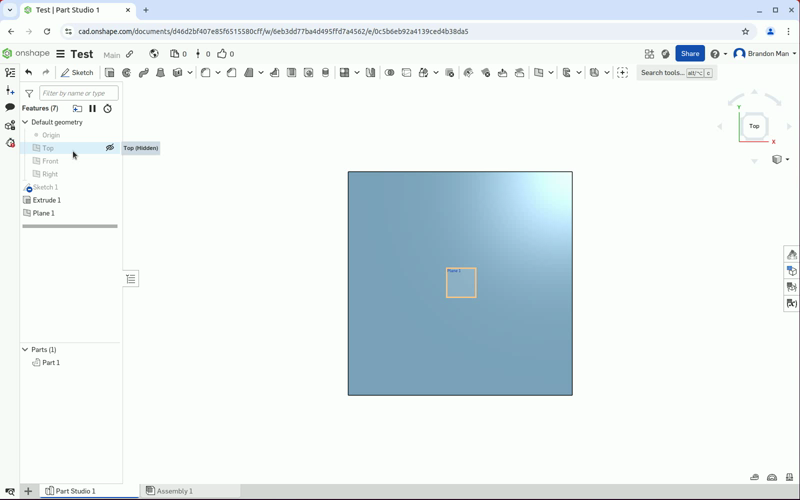
key(shift+s)
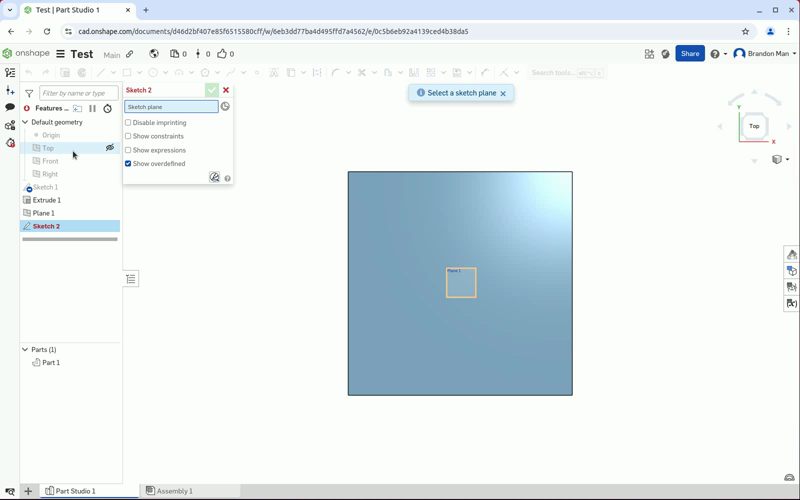
mouse_move(73, 215)
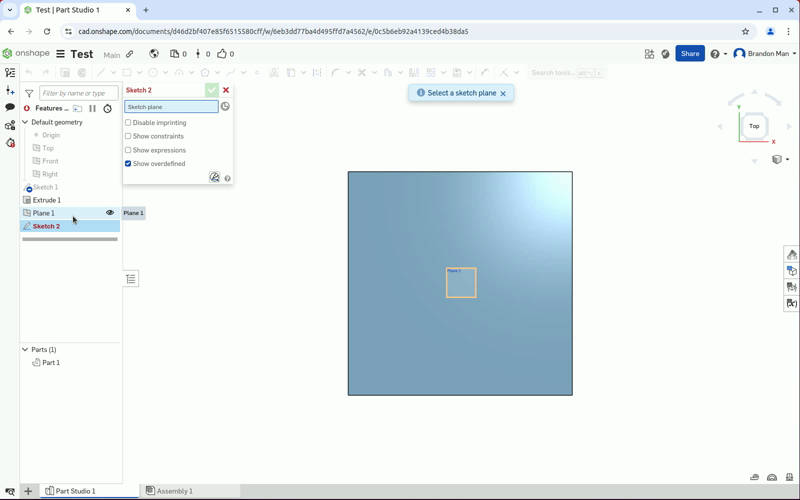
click(73, 215)
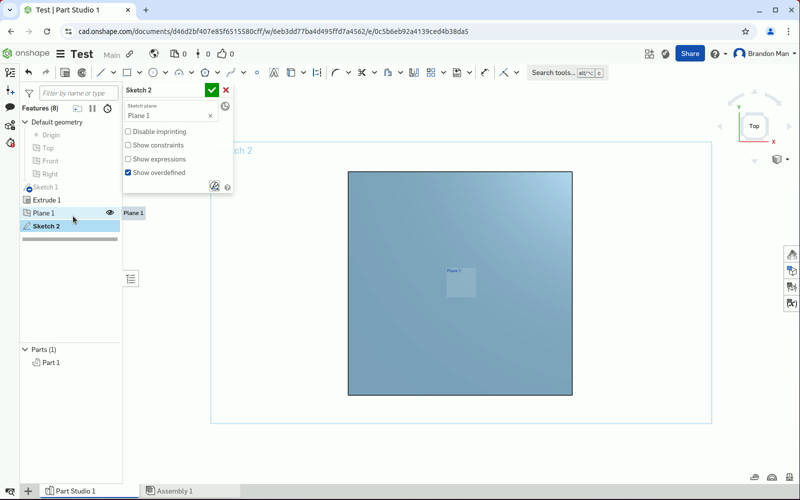
mouse_move(73, 352)
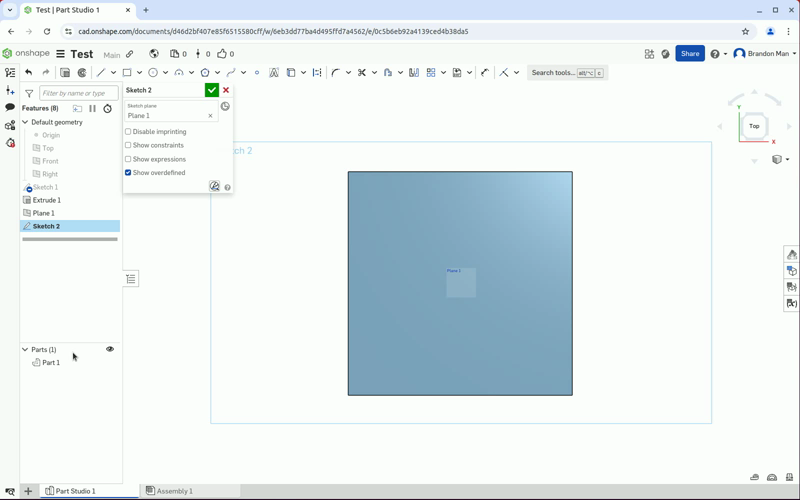
key(y)
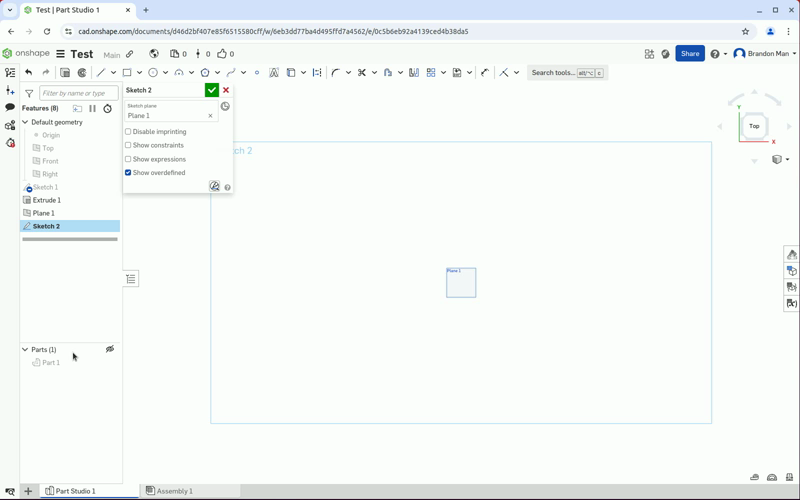
key(l)
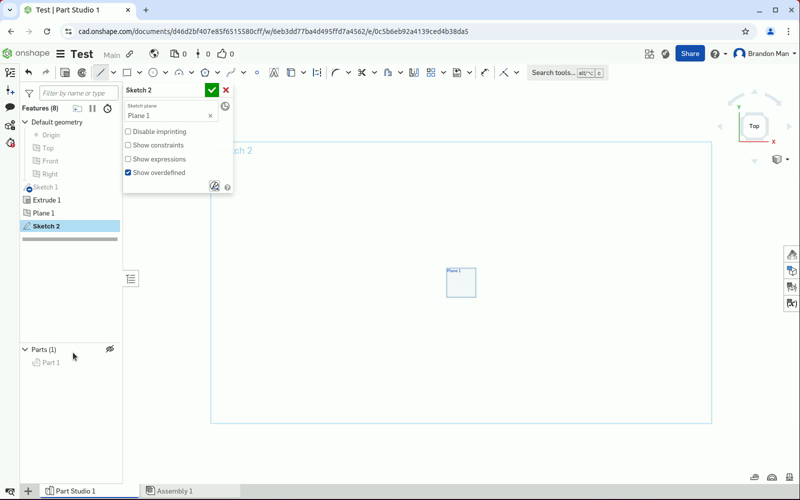
key_down(shift)
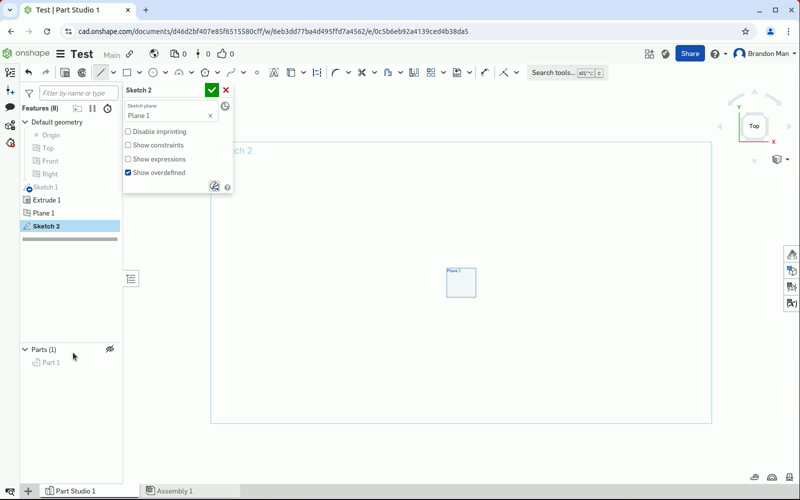
mouse_move(440, 319)
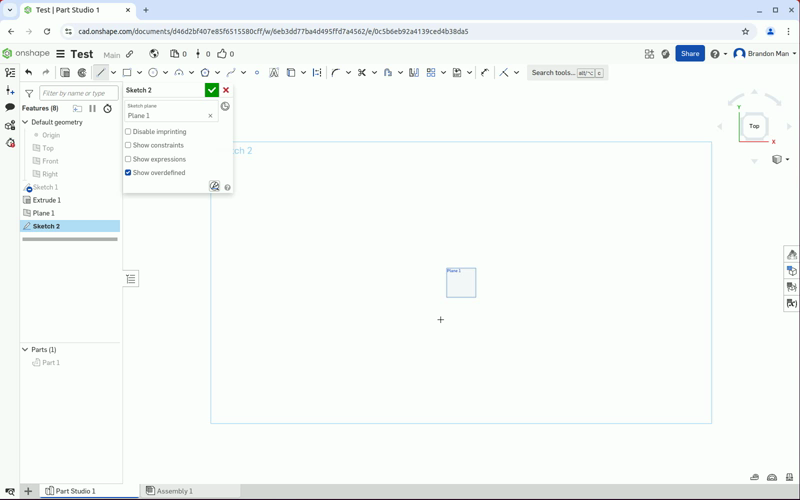
click(440, 319)
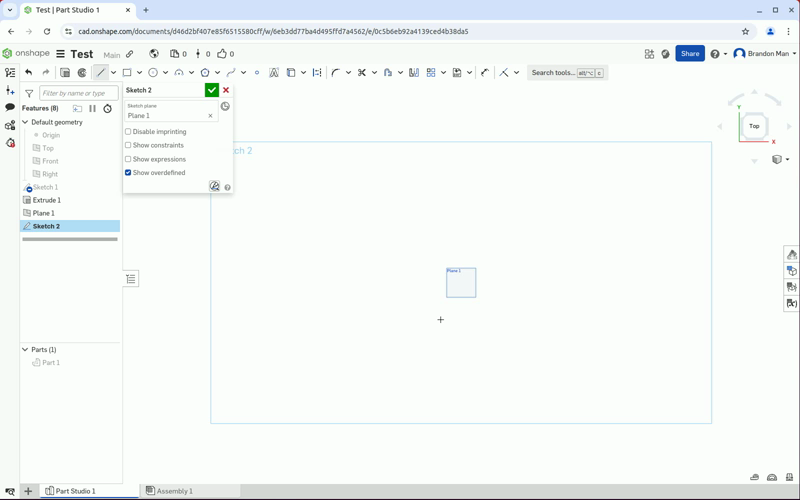
key_up(shift)
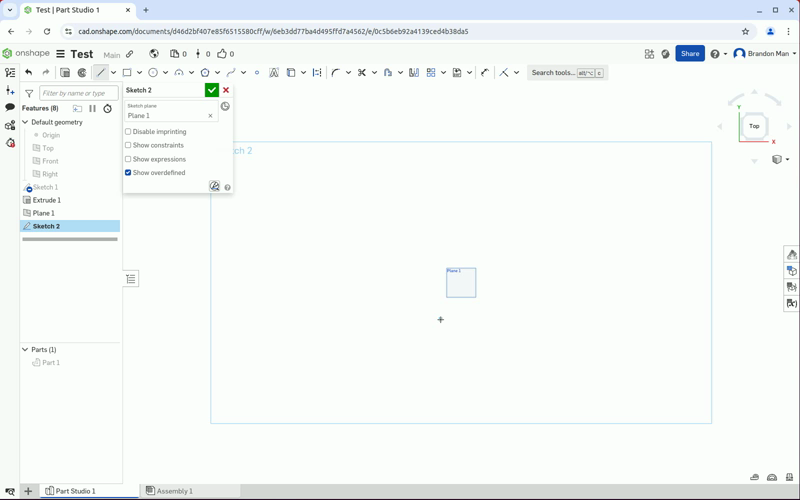
key_down(shift)
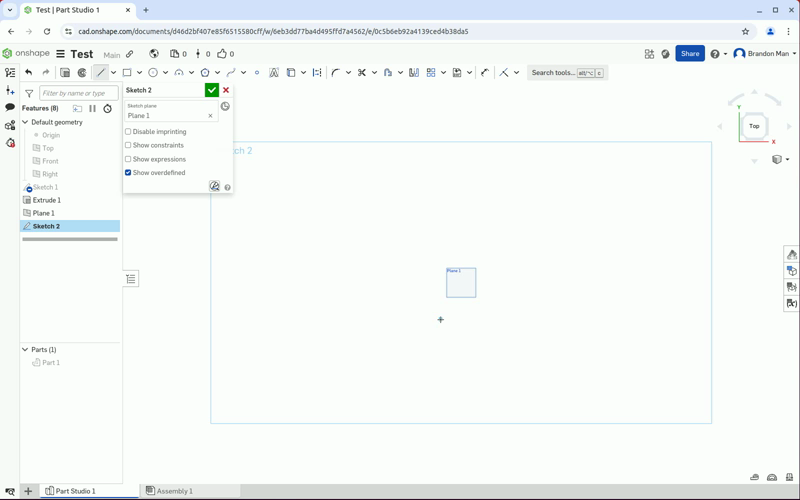
mouse_move(501, 319)
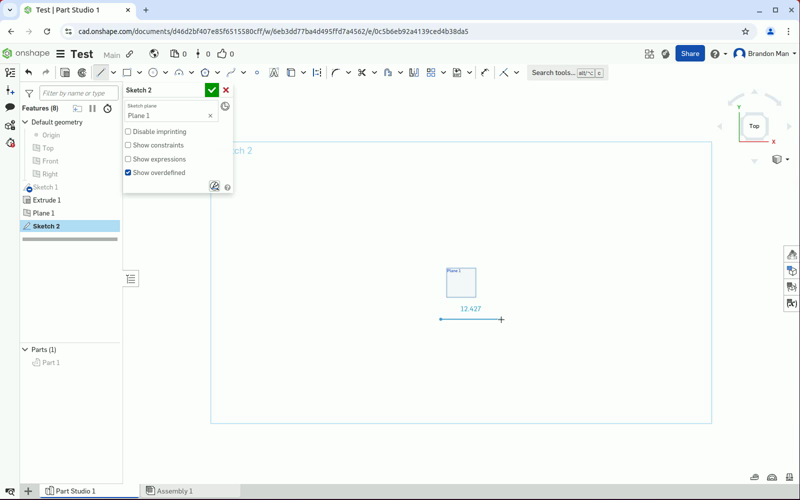
click(501, 319)
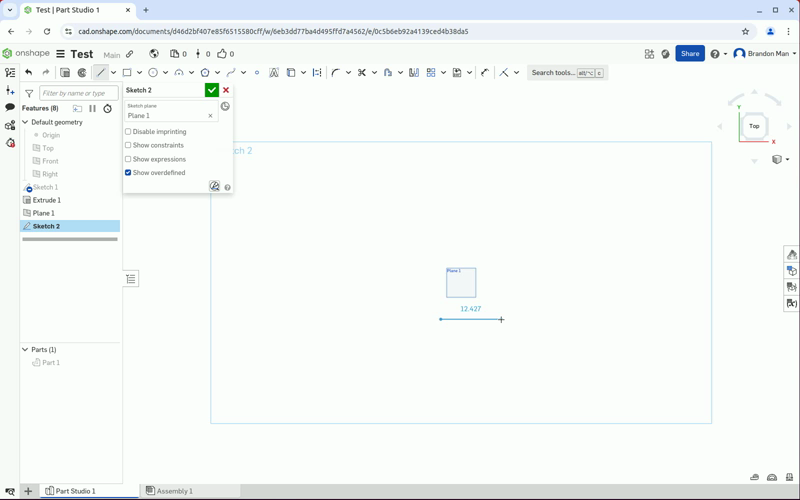
key_up(shift)
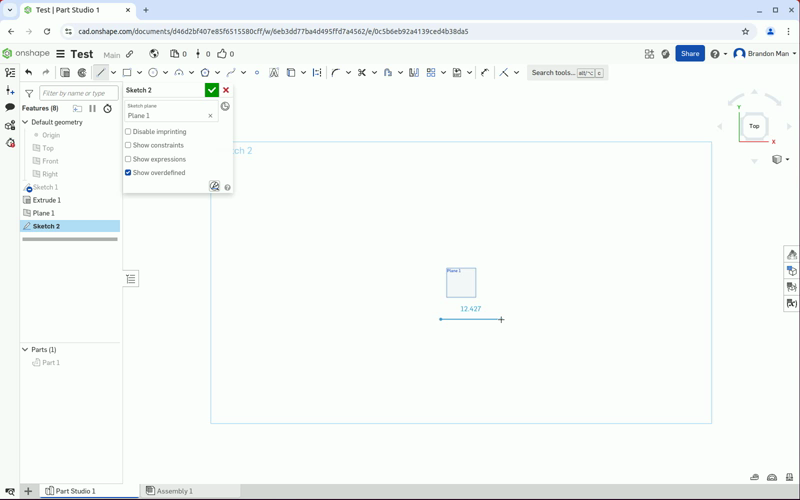
key_down(shift)
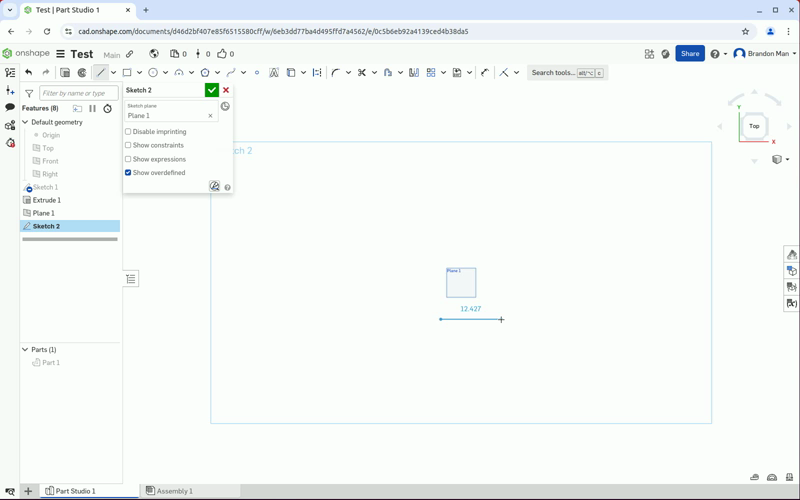
mouse_move(531, 319)
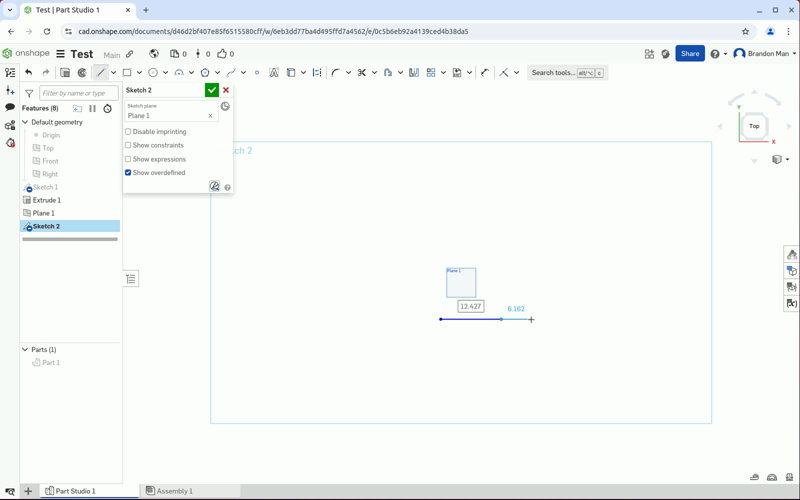
mouse_move(501, 290)
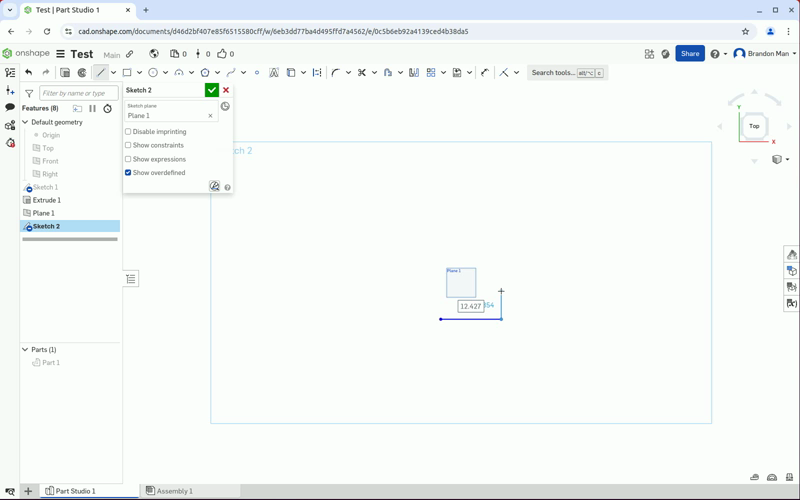
click(501, 290)
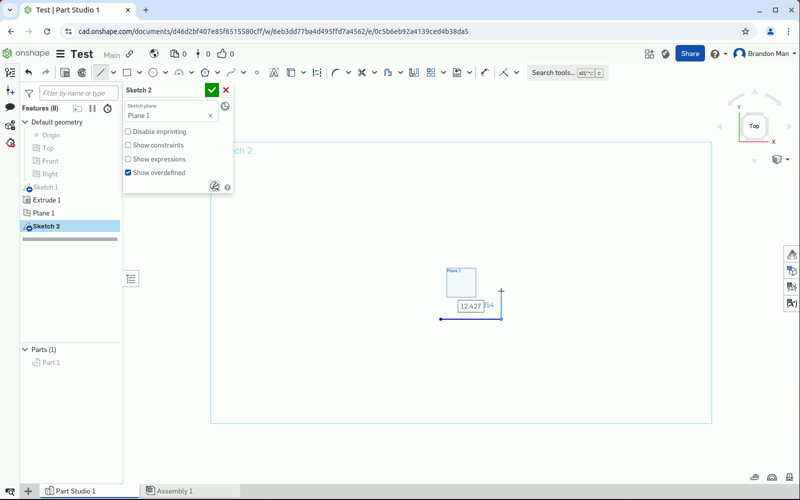
key_up(shift)
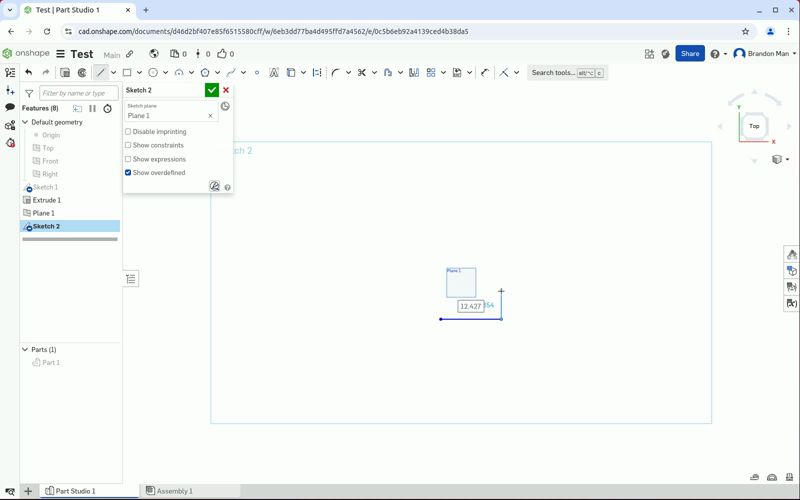
key_down(shift)
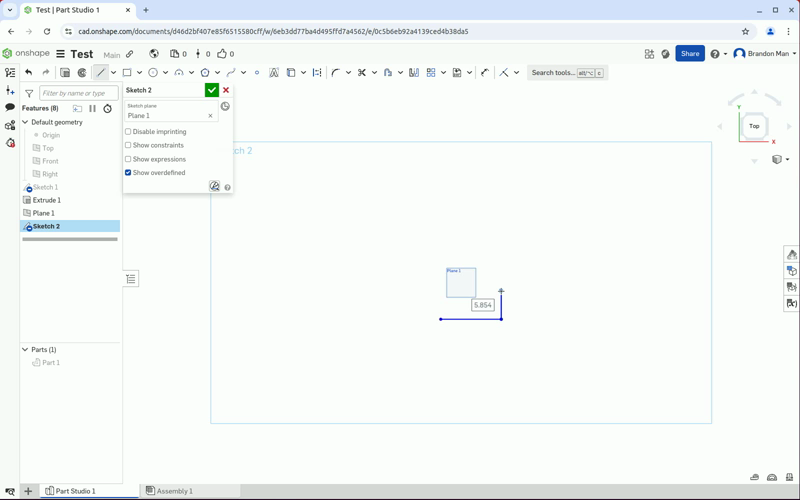
mouse_move(440, 290)
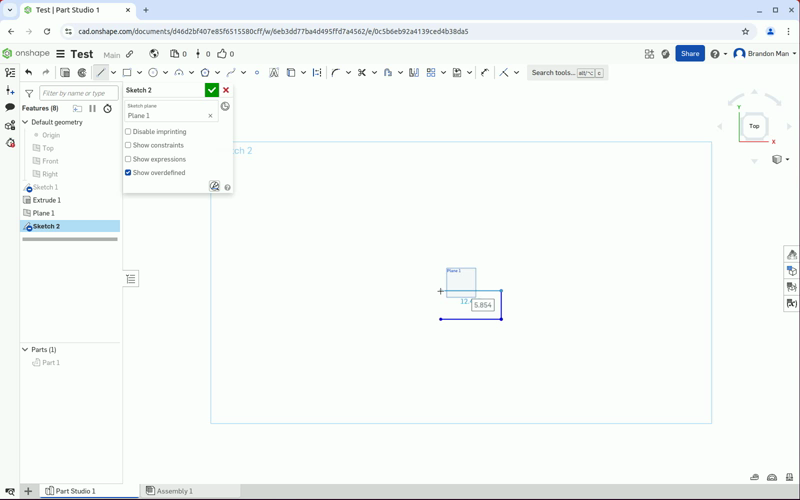
click(440, 290)
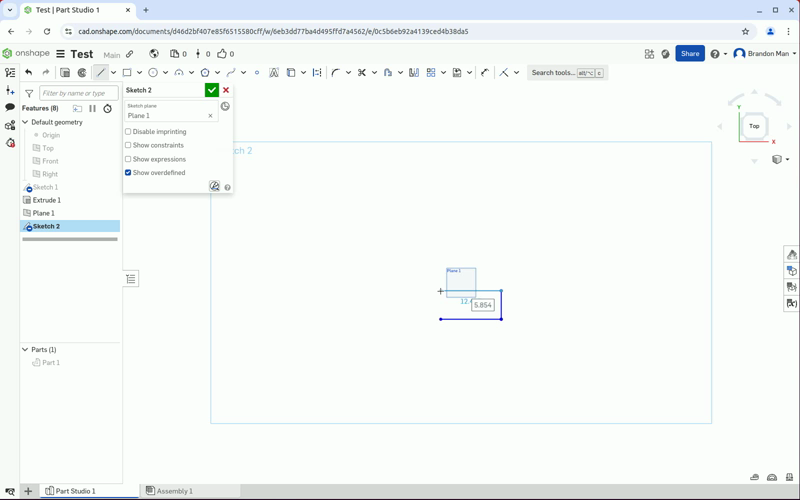
key_up(shift)
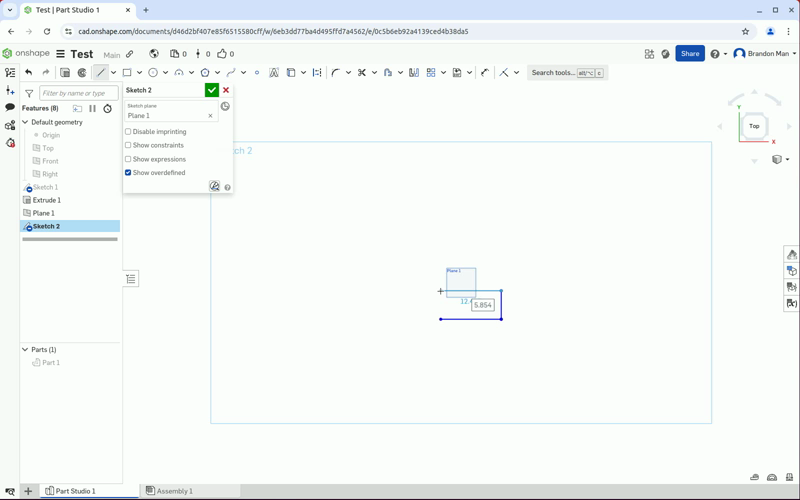
mouse_move(470, 290)
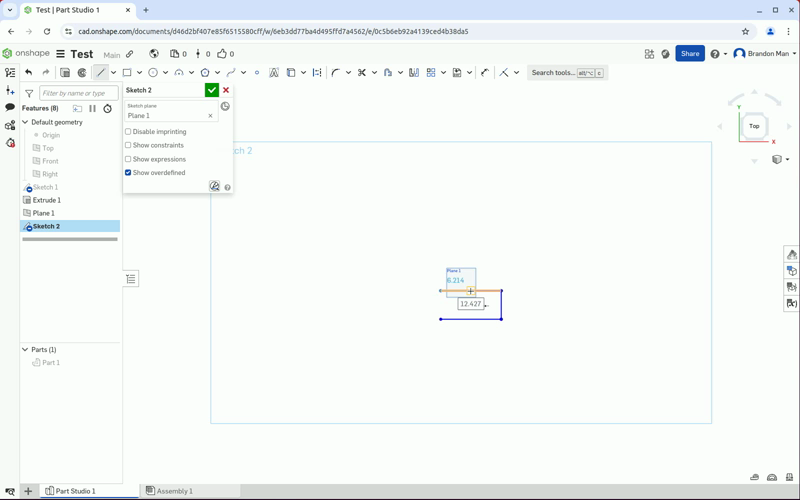
key_down(shift)
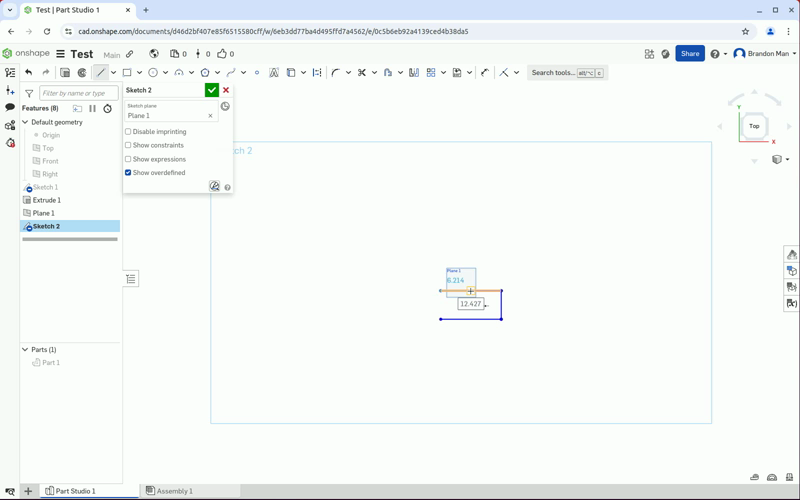
mouse_move(440, 319)
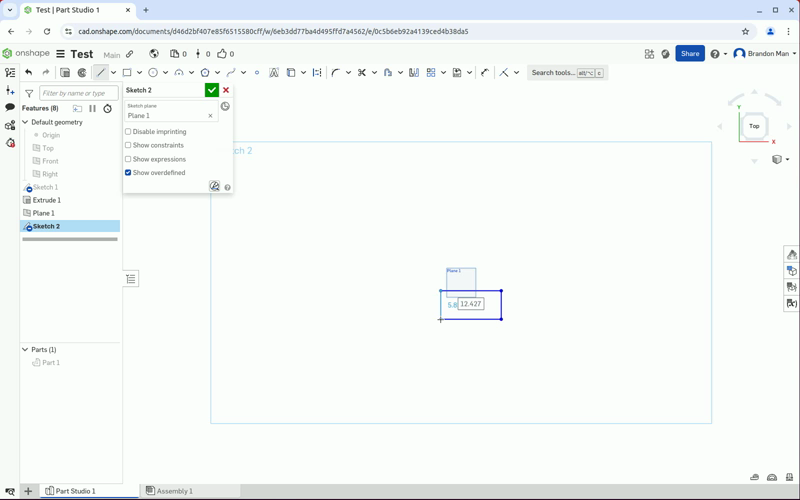
key_up(shift)
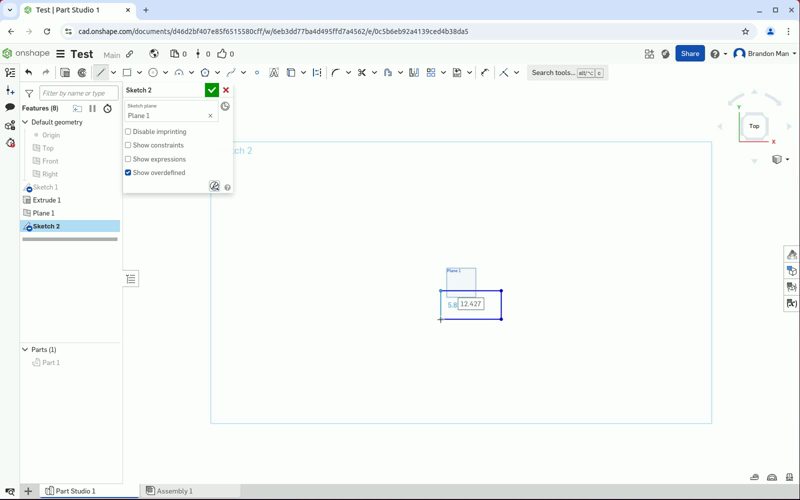
click(440, 319)
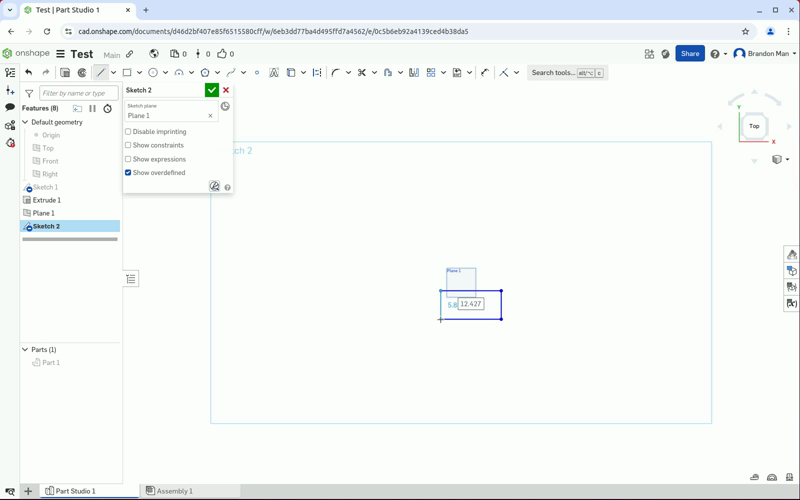
key(esc)
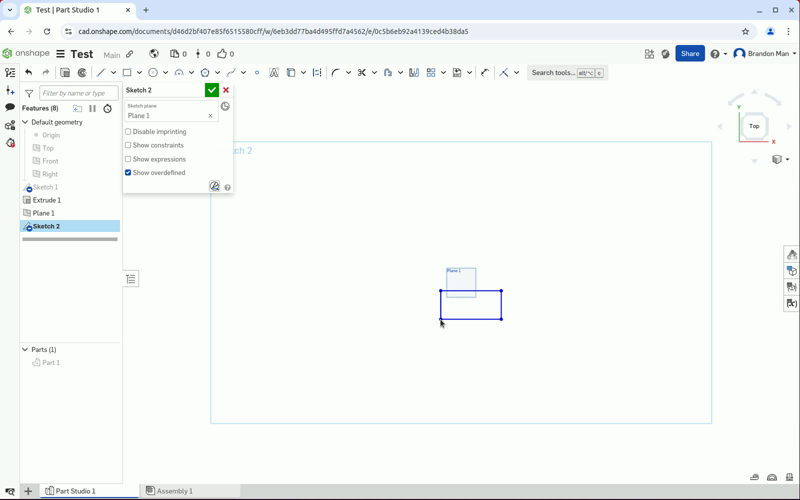
mouse_move(449, 307)
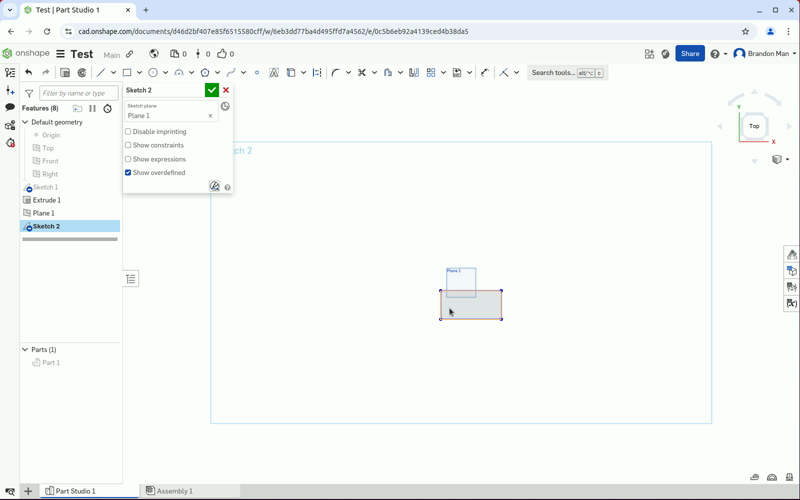
scroll(6)
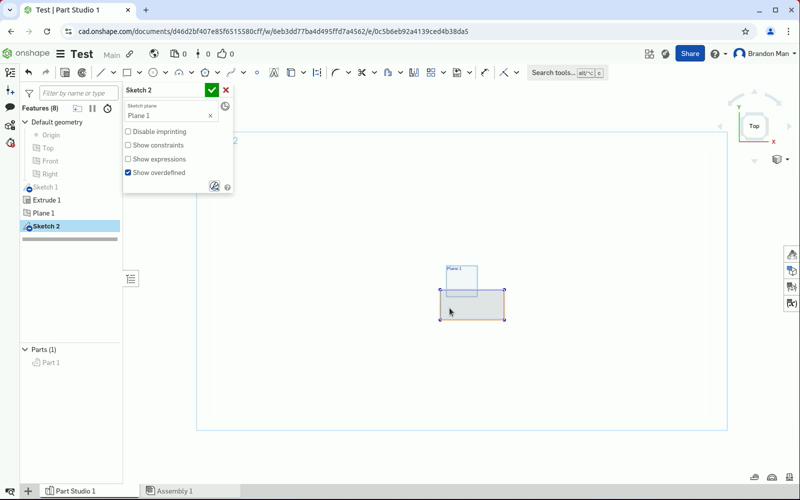
scroll(6)
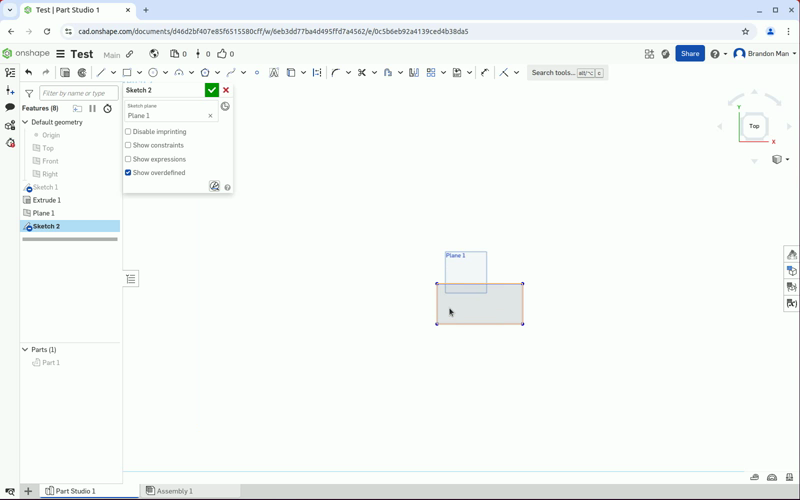
scroll(6)
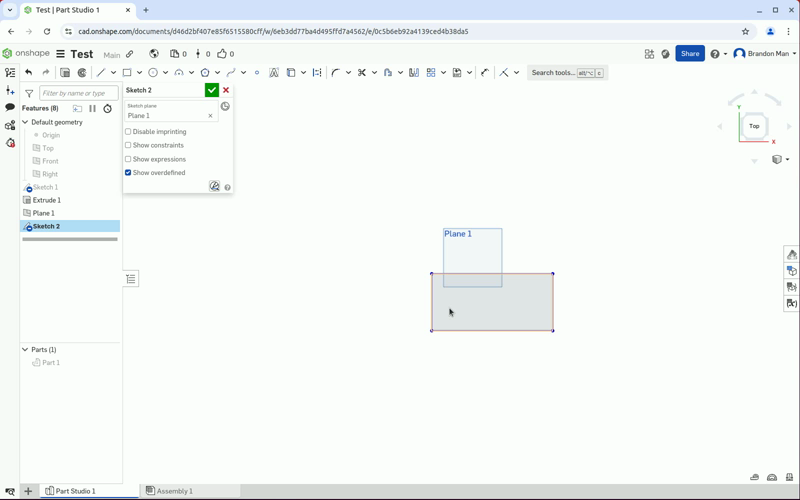
scroll(6)
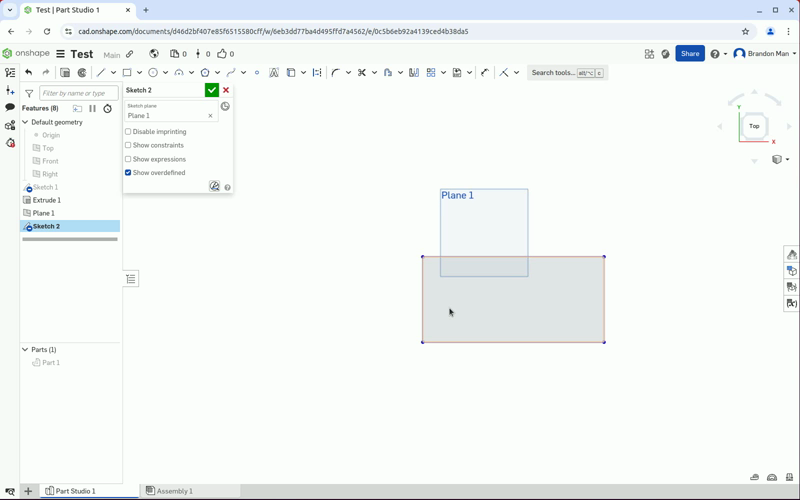
scroll(6)
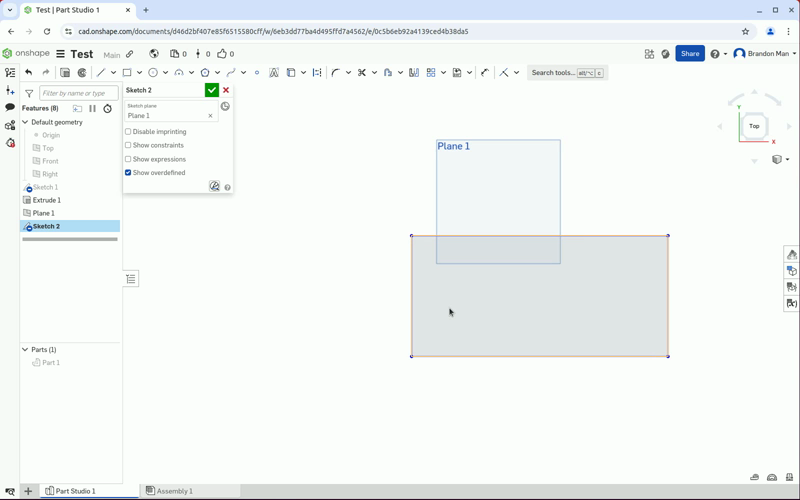
scroll(6)
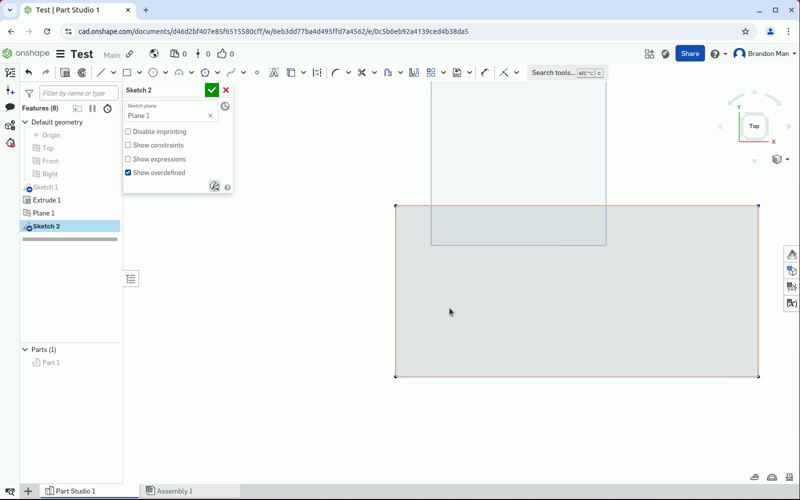
scroll(6)
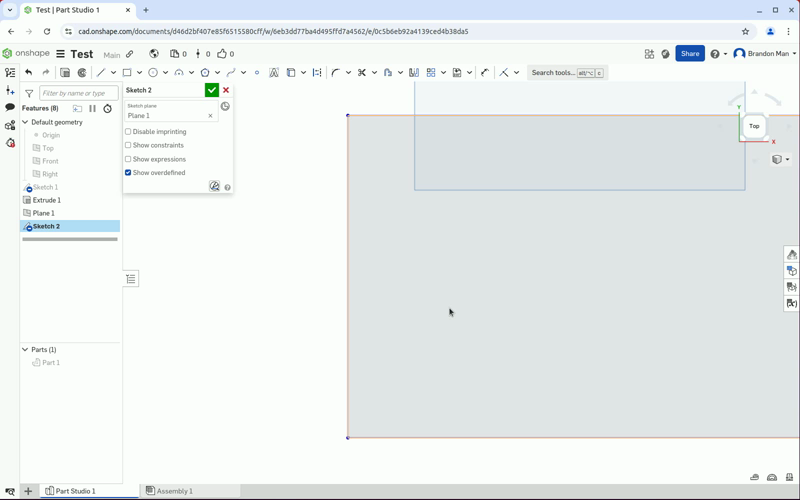
click(449, 307)
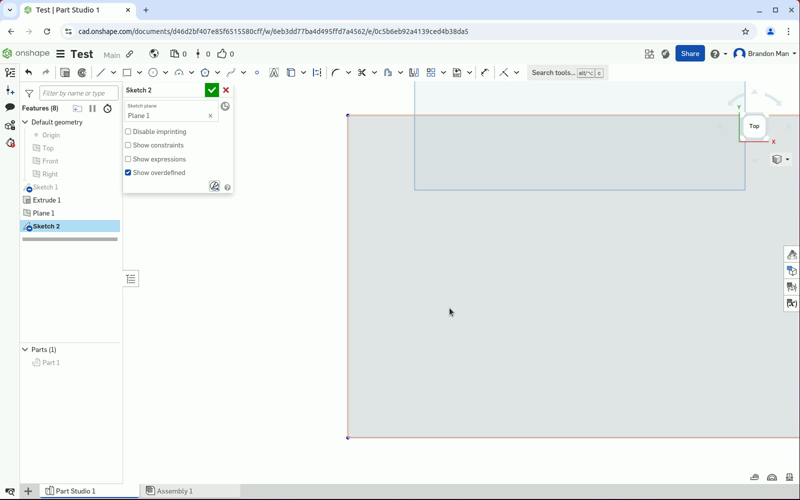
scroll(-6)
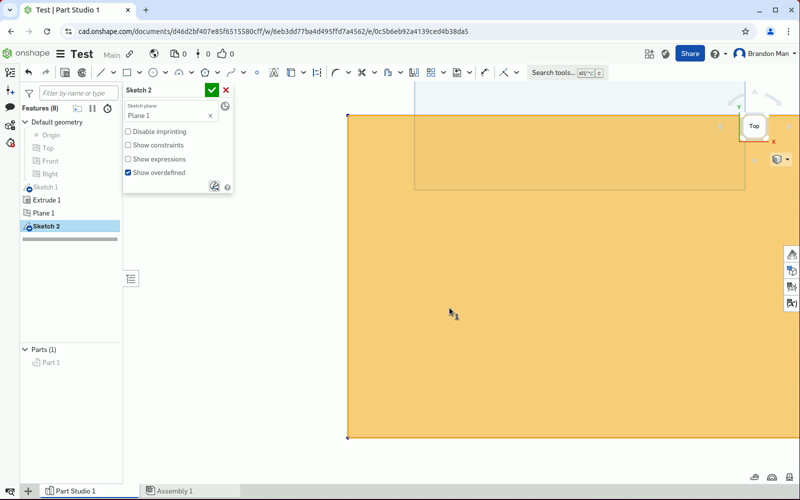
scroll(-6)
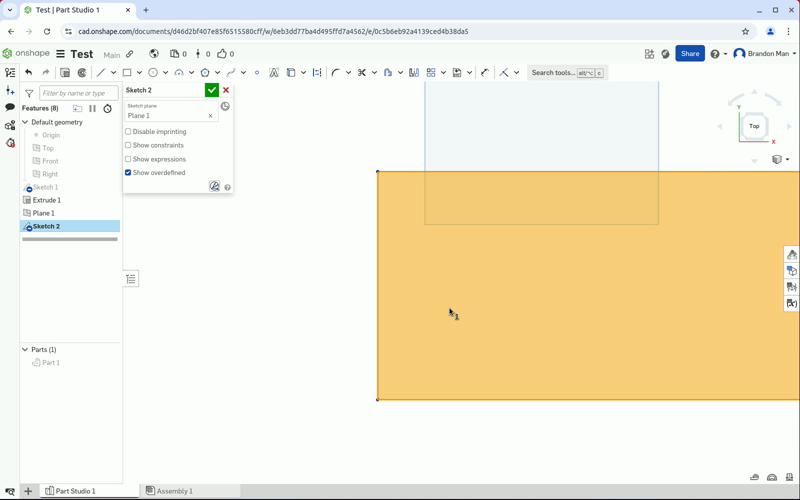
scroll(-6)
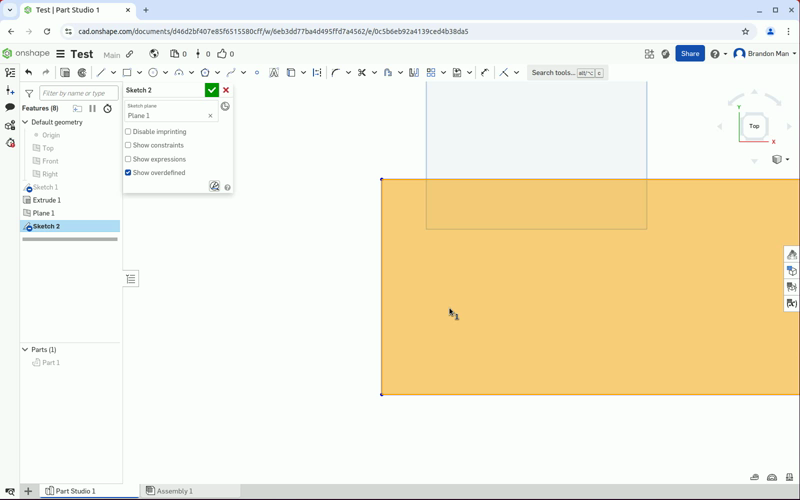
scroll(-6)
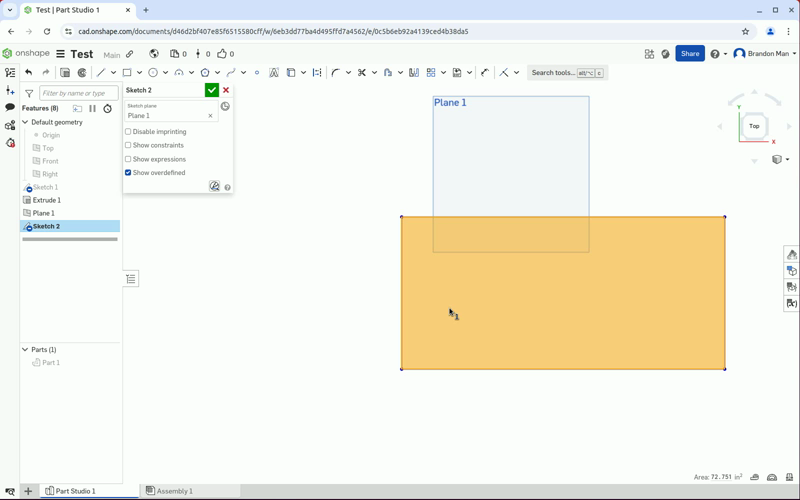
scroll(-6)
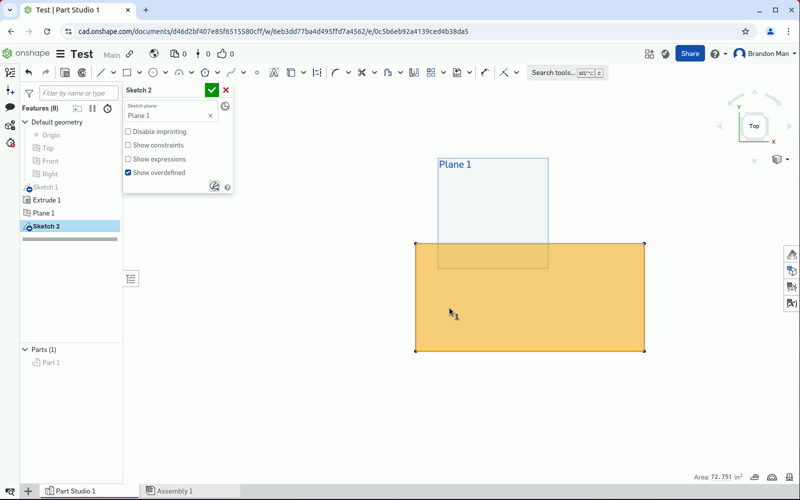
scroll(-6)
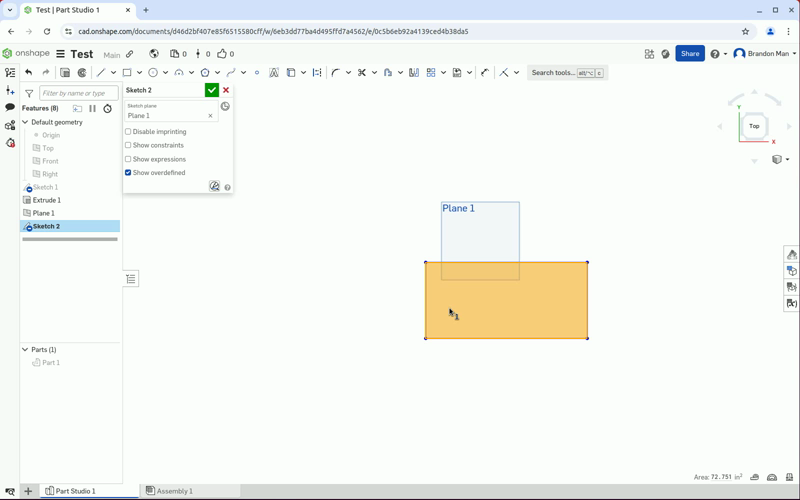
scroll(-6)
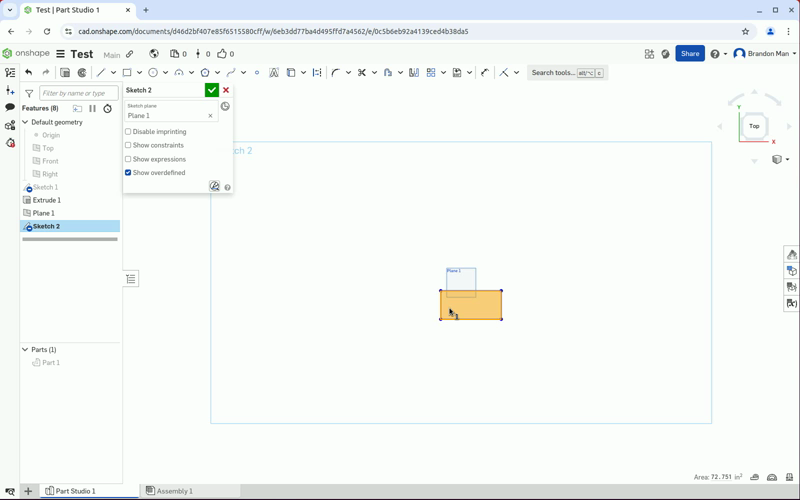
mouse_move(73, 352)
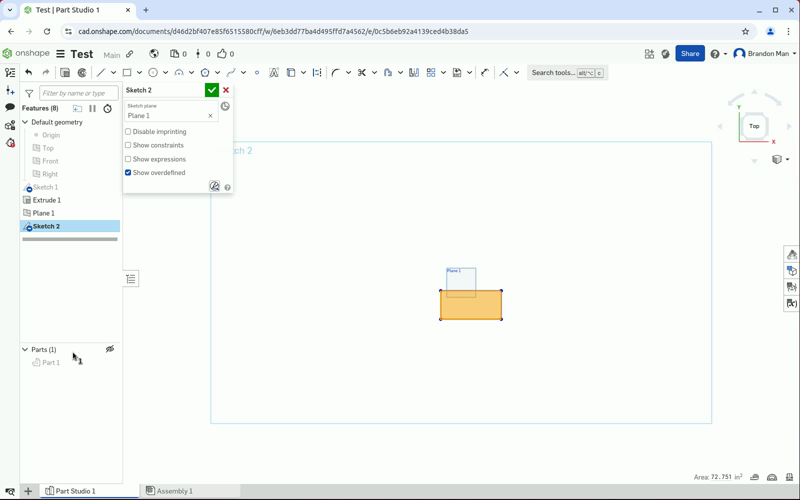
key(shift+y)
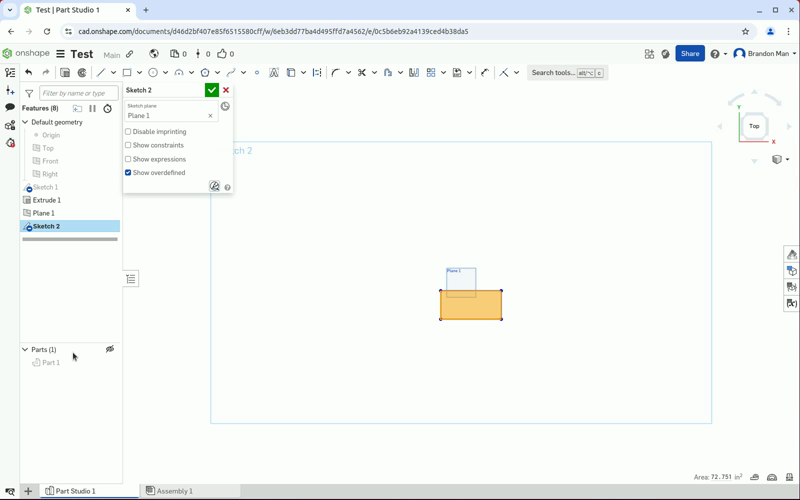
key(shift+e)
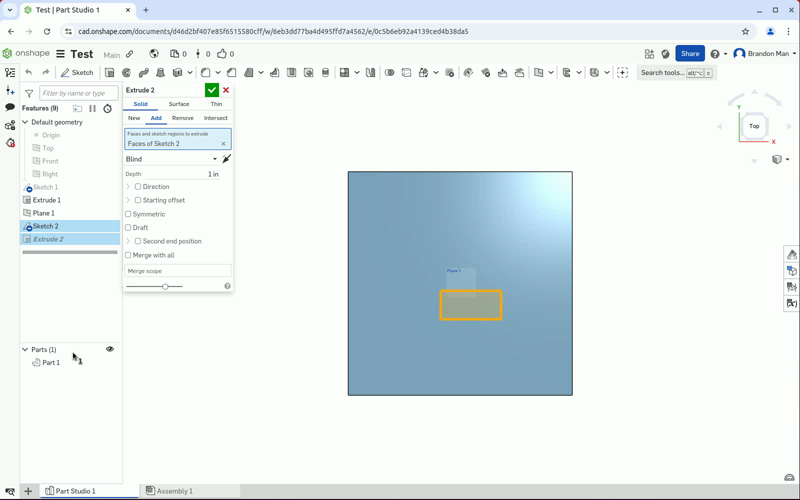
mouse_move(143, 106)
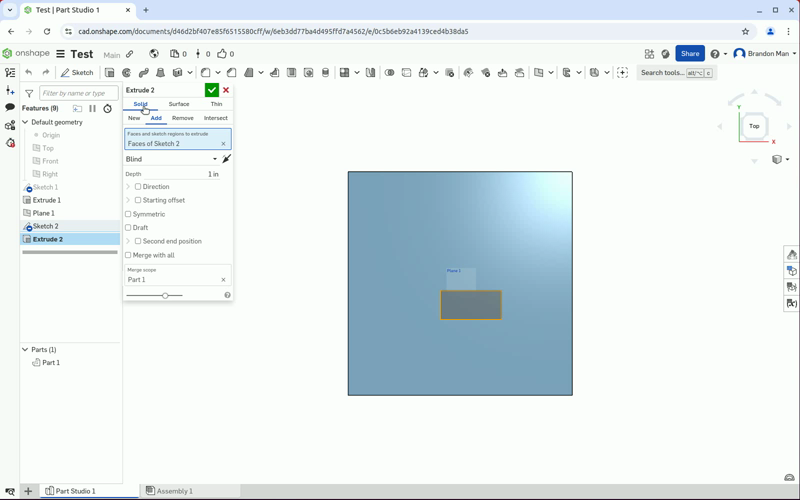
click(143, 106)
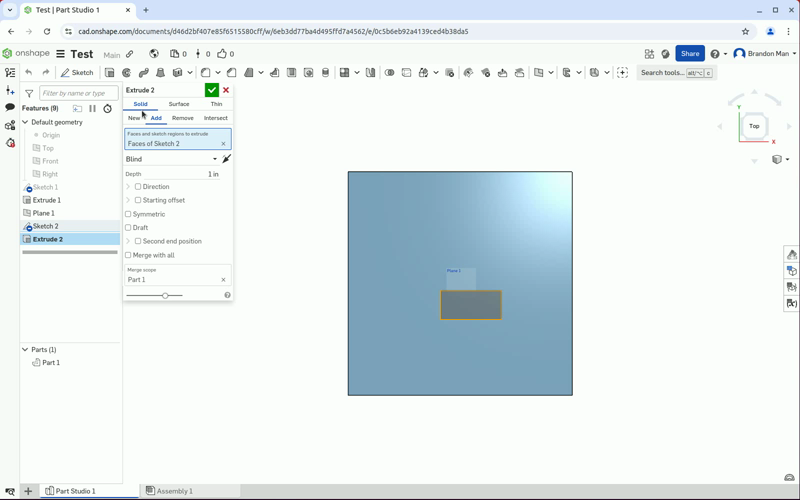
mouse_move(137, 120)
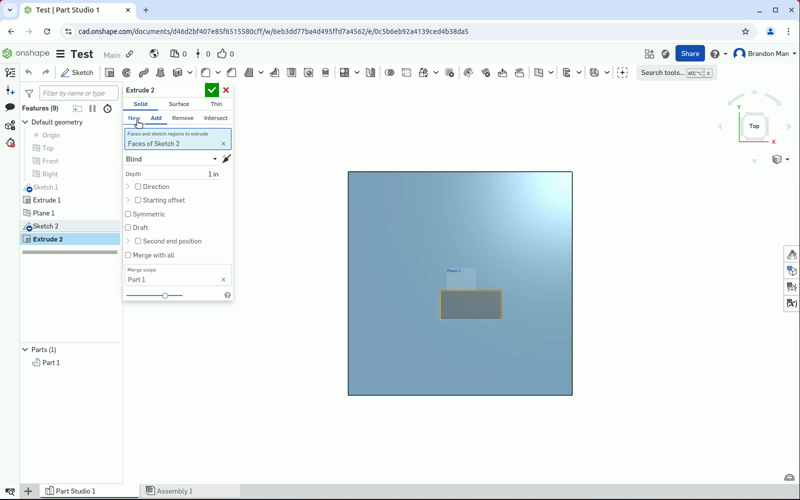
click(137, 120)
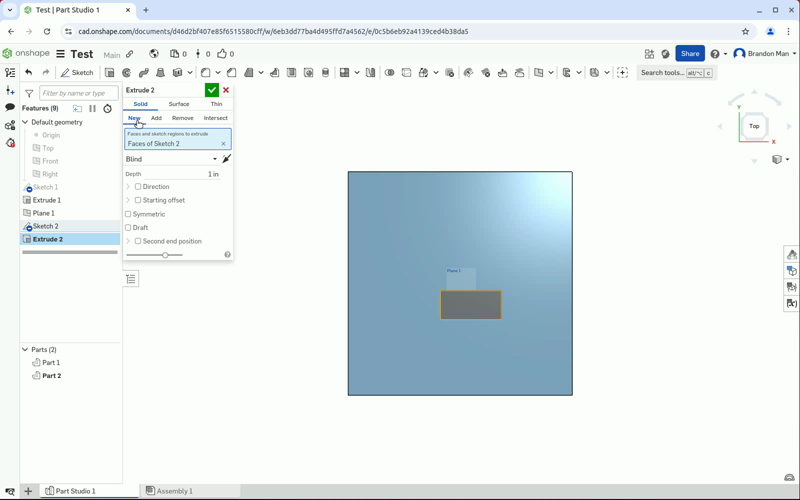
key(tab, 4)
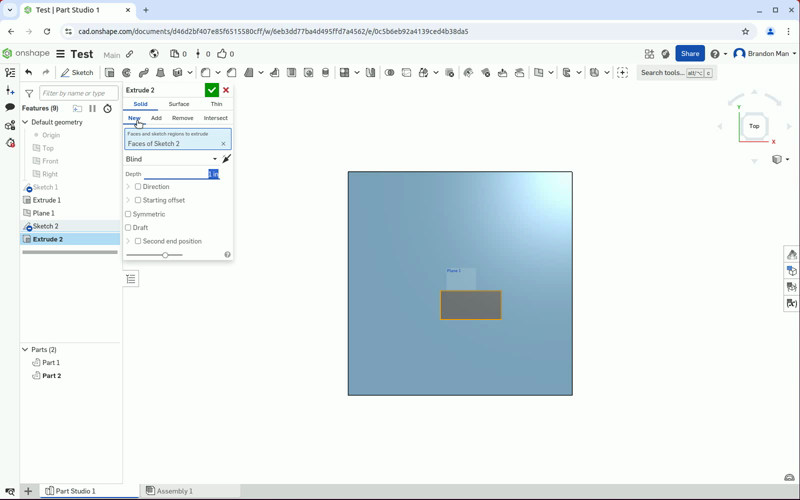
text(10.351)
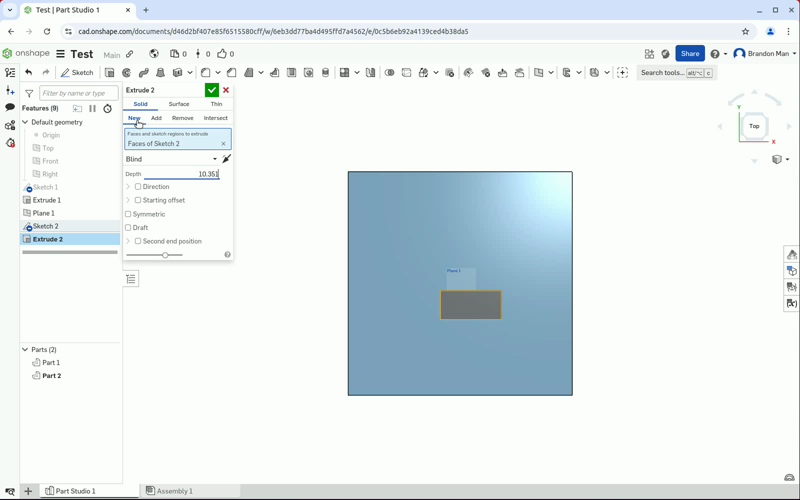
key(enter)
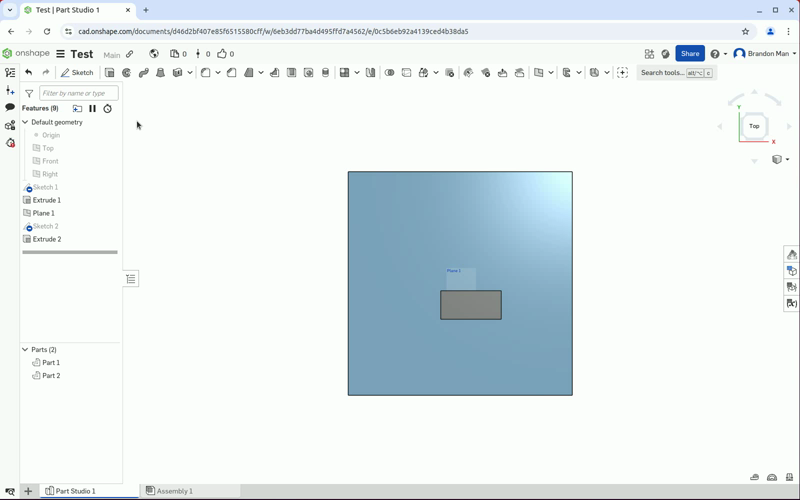
key(shift+h)
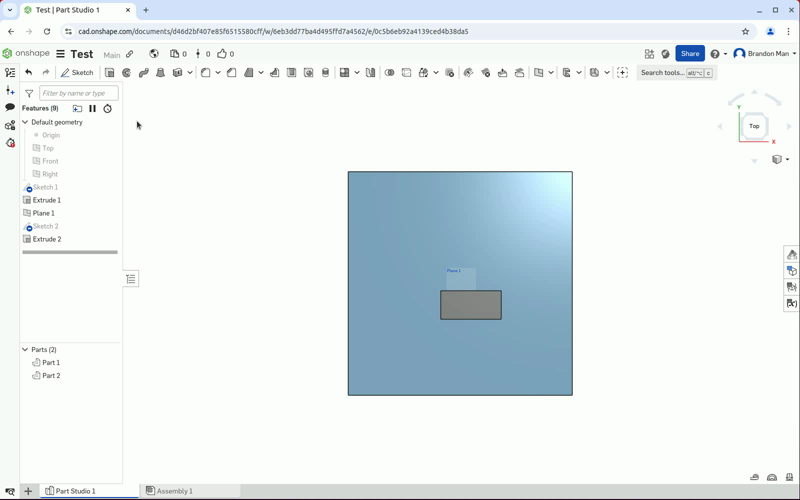
key(shift+h)
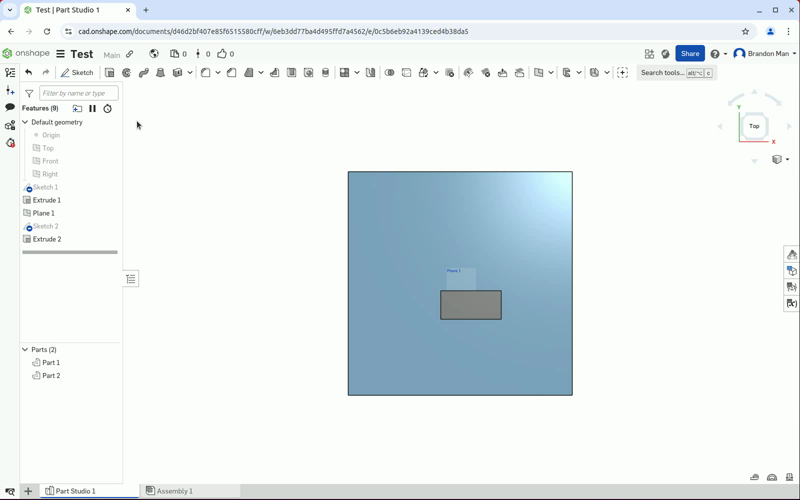
mouse_move(73, 189)
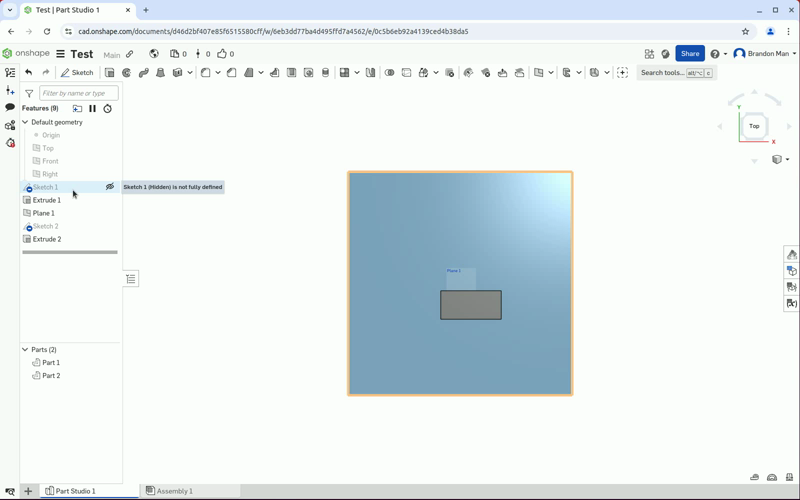
click(73, 189)
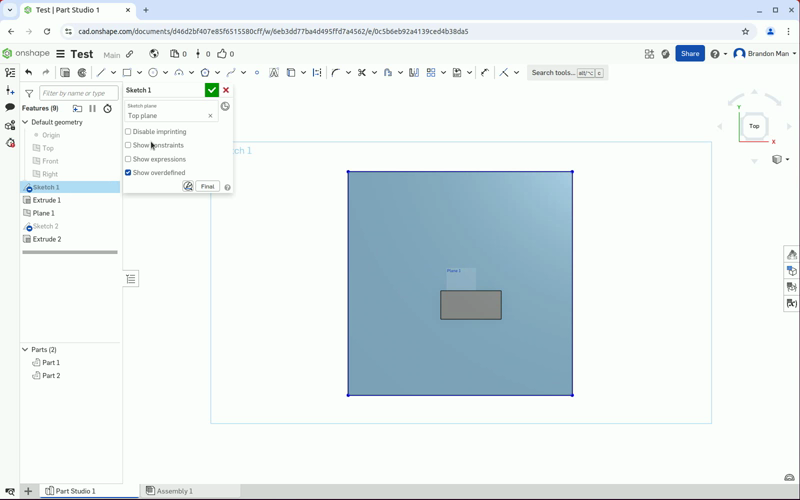
mouse_move(229, 92)
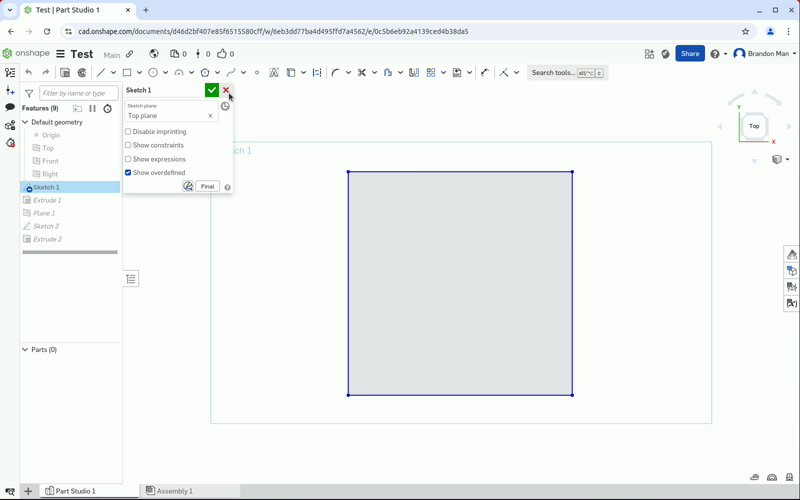
click(229, 92)
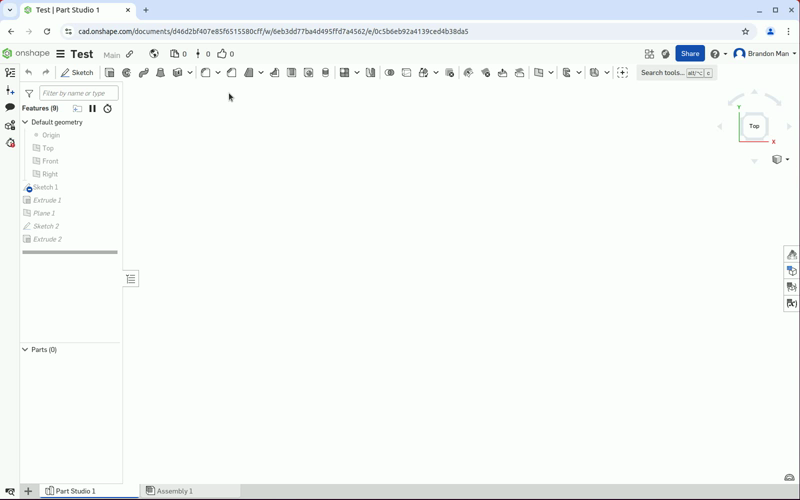
key(shift+s)
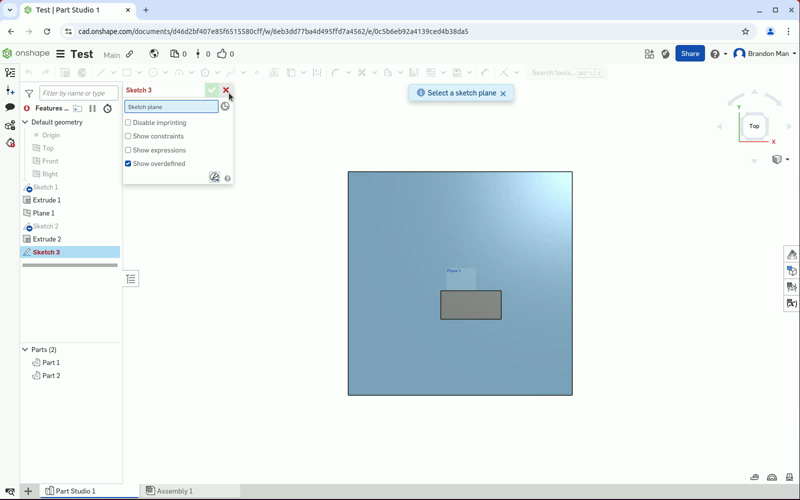
mouse_move(73, 215)
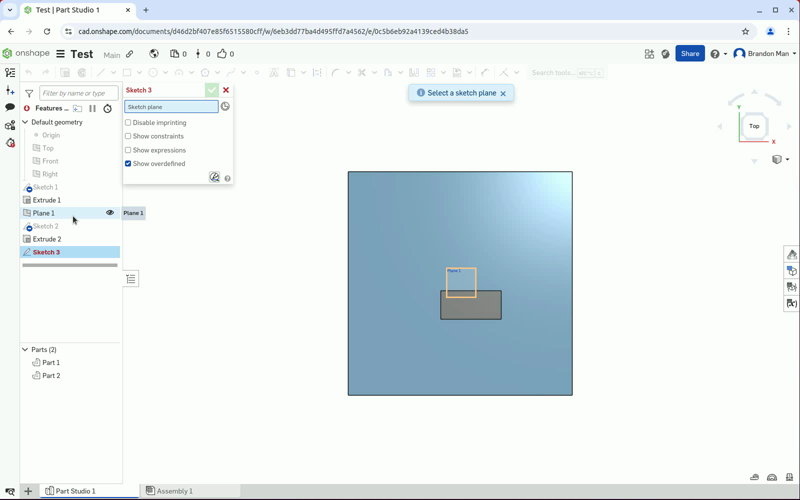
click(73, 215)
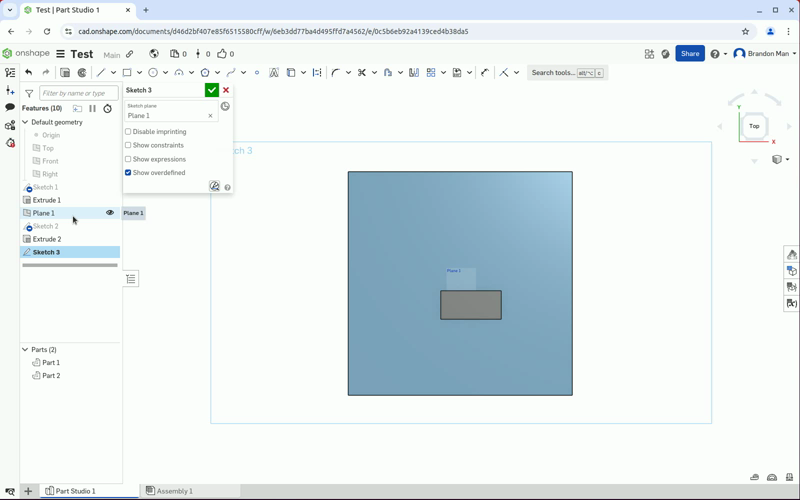
mouse_move(73, 352)
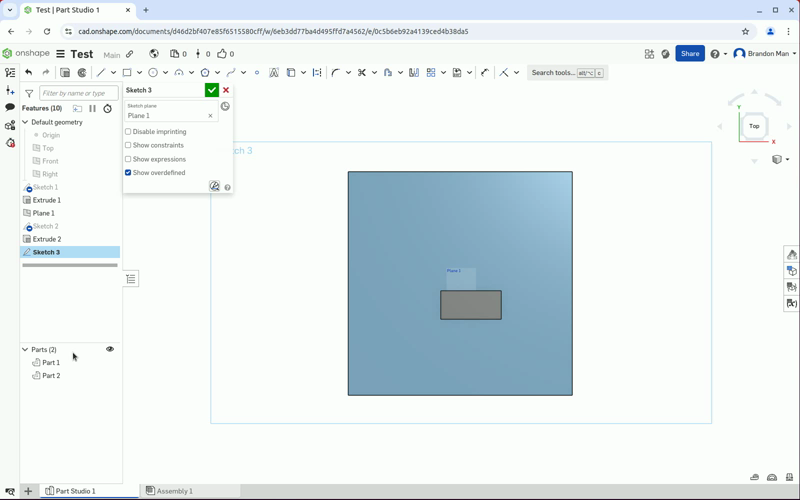
key(y)
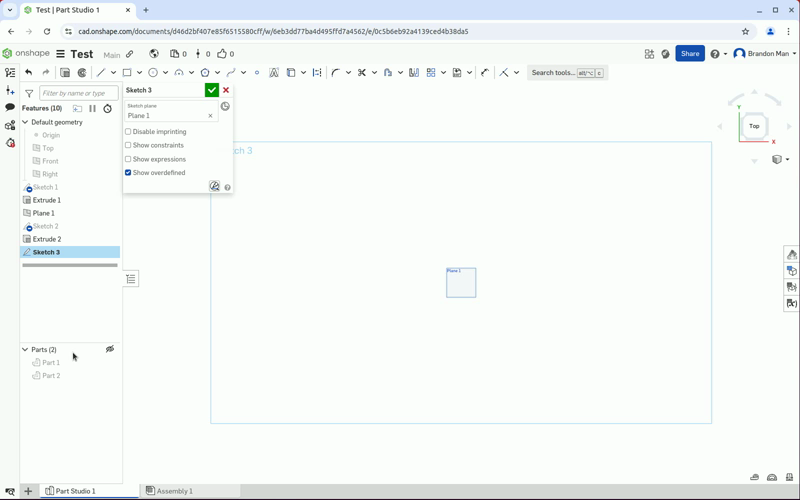
key(l)
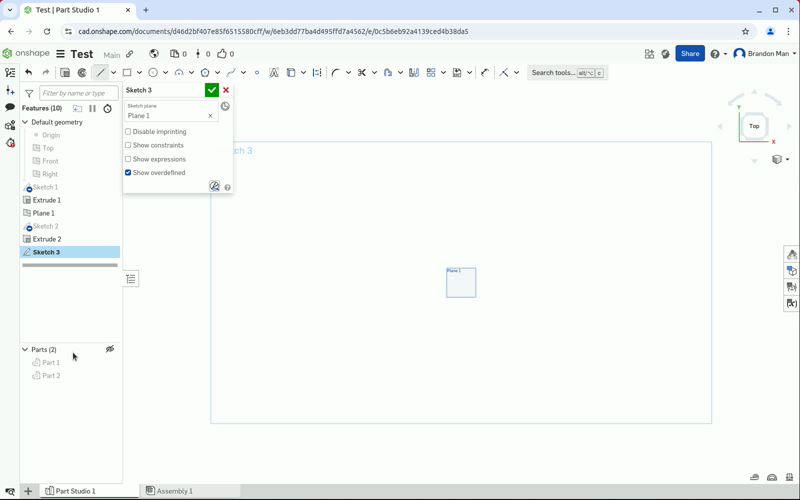
key_down(shift)
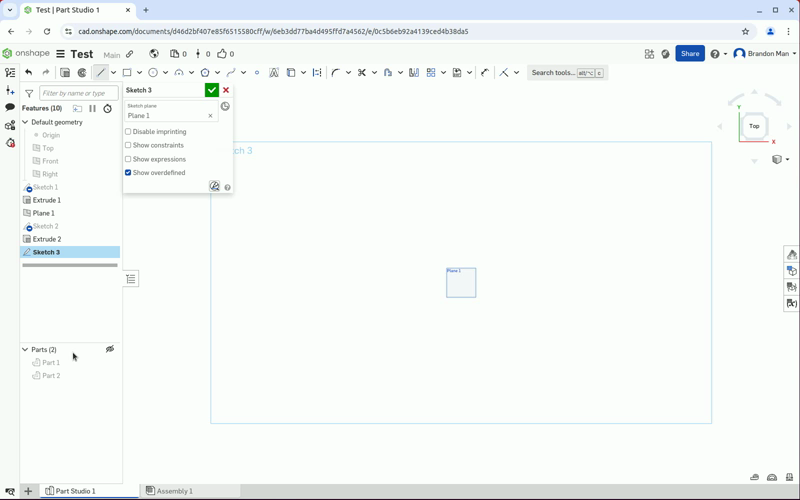
mouse_move(439, 200)
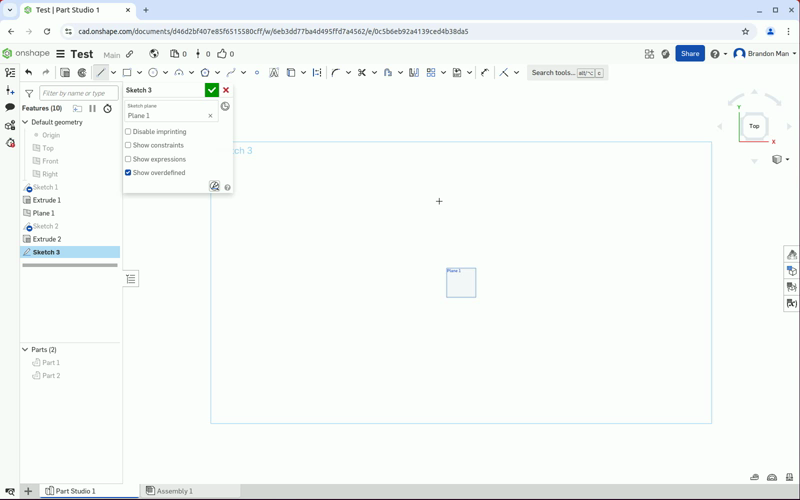
click(439, 200)
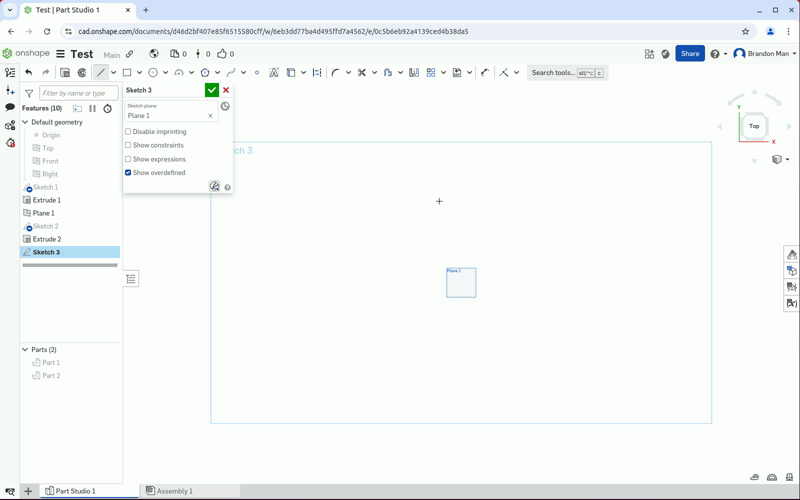
key_up(shift)
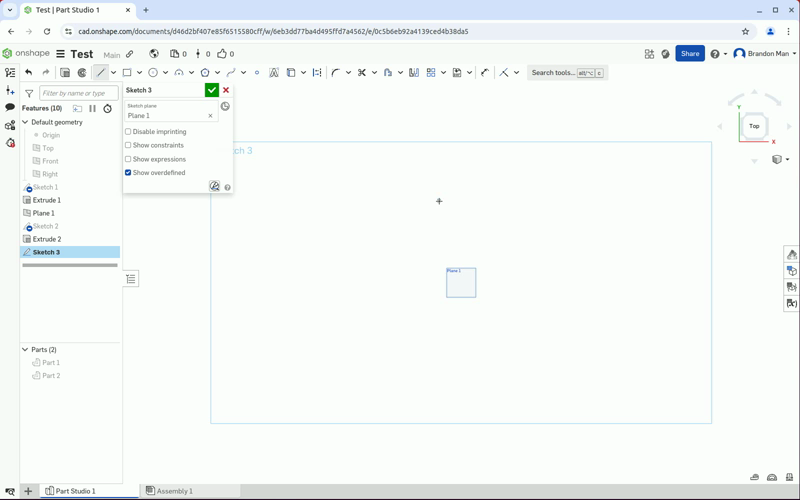
key_down(shift)
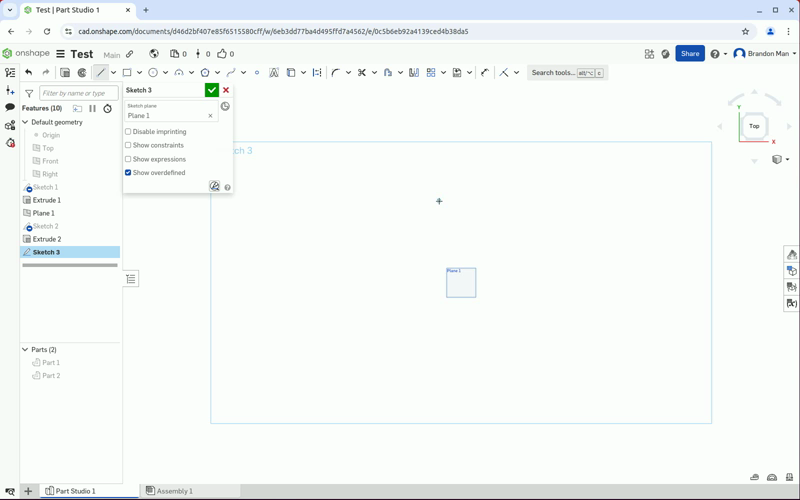
mouse_move(469, 200)
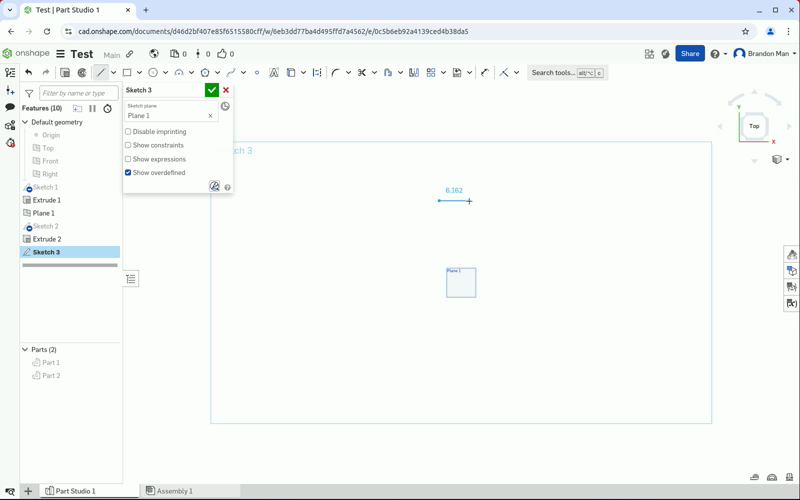
mouse_move(482, 200)
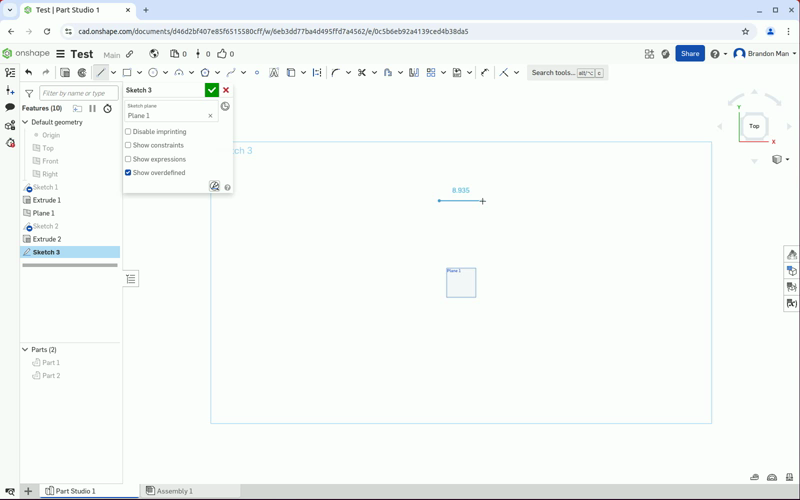
click(482, 200)
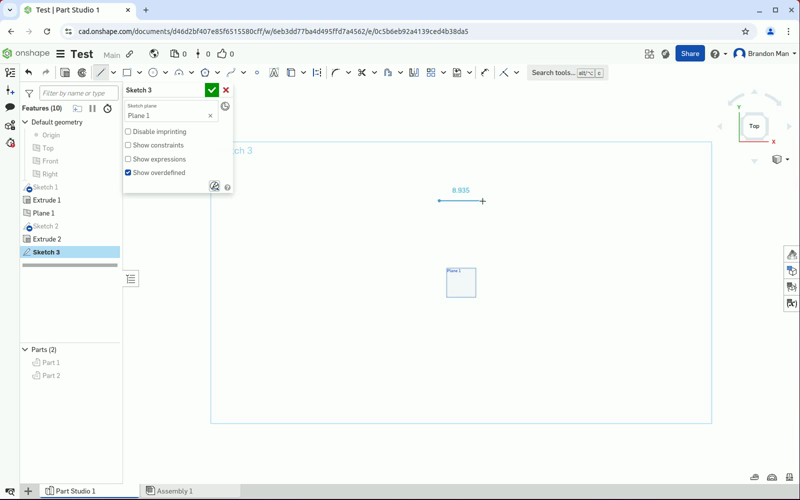
key_up(shift)
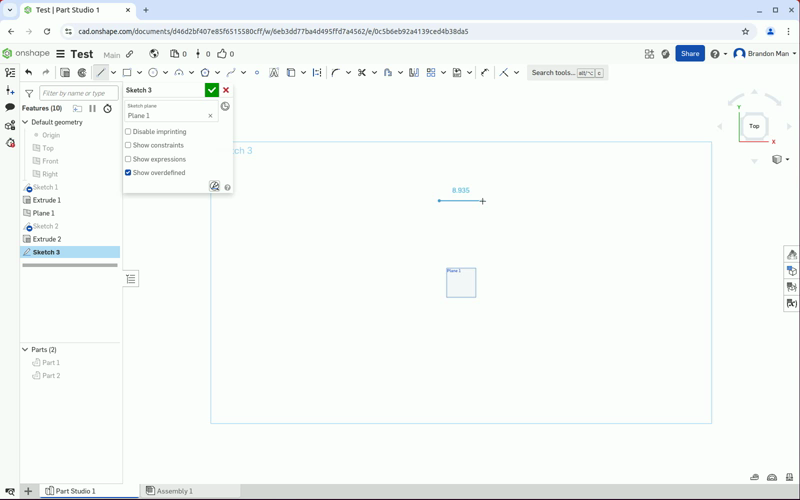
key_down(shift)
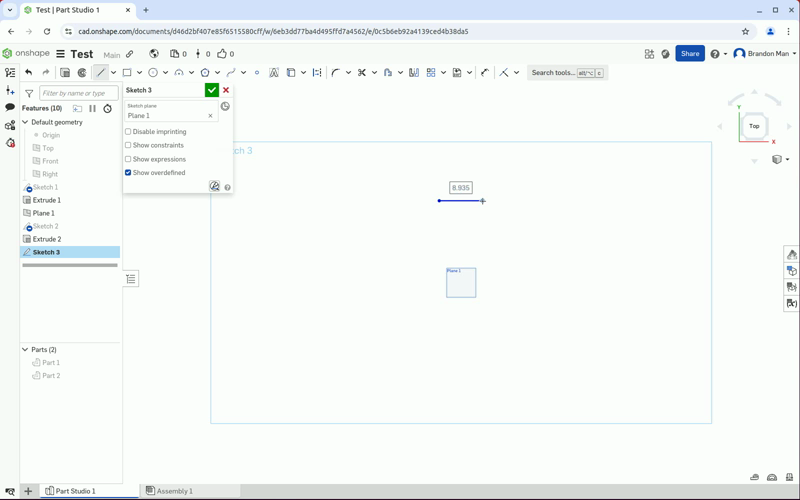
mouse_move(512, 200)
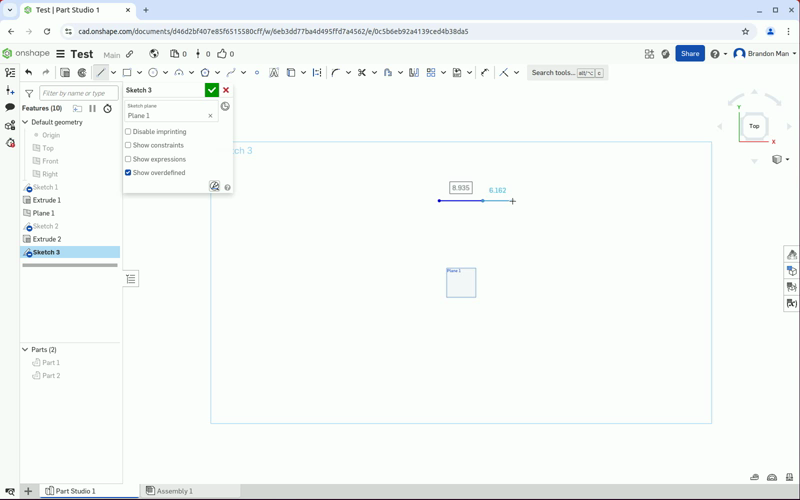
mouse_move(482, 169)
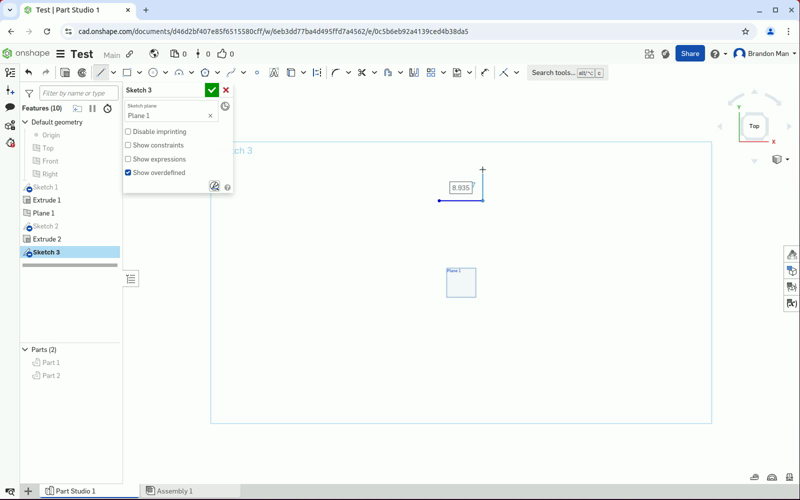
click(482, 169)
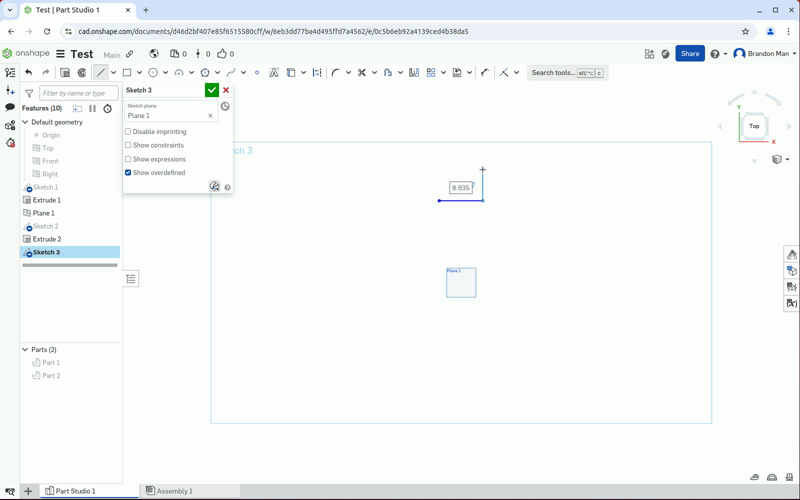
key_up(shift)
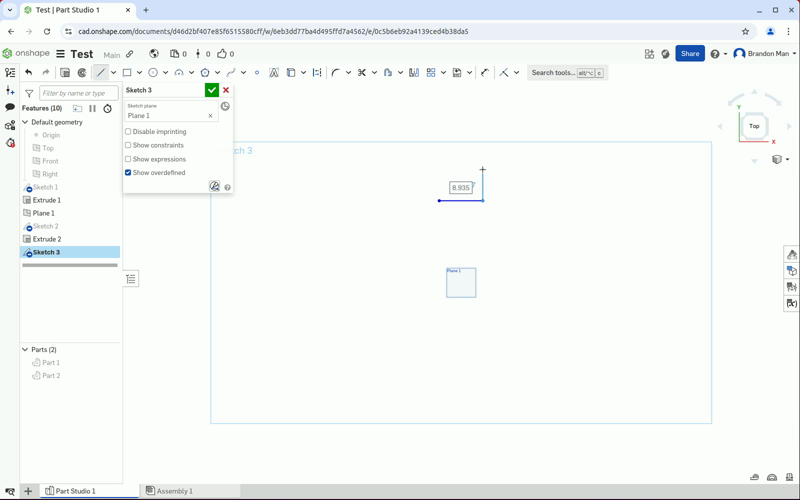
key_down(shift)
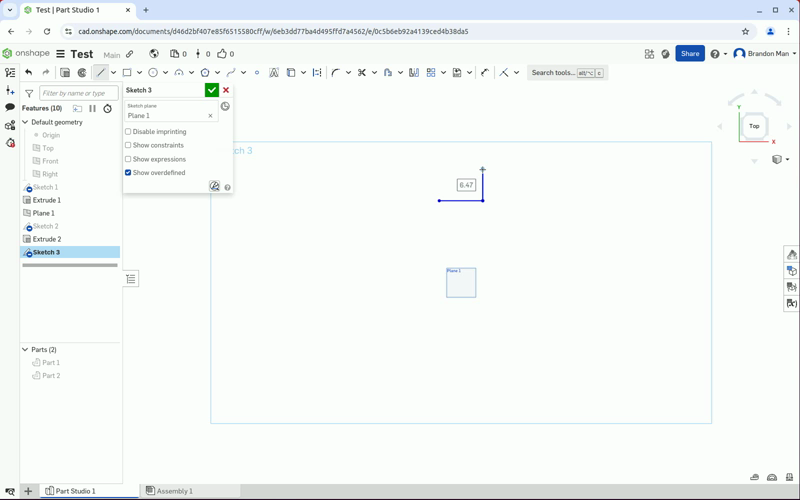
mouse_move(512, 169)
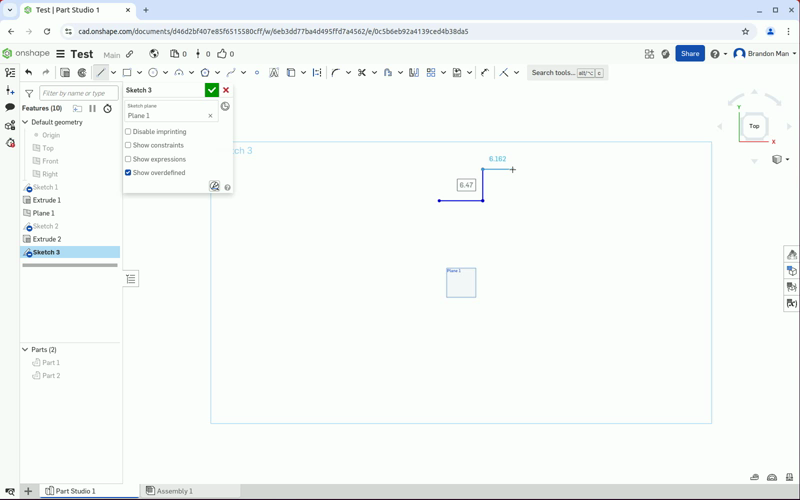
mouse_move(439, 169)
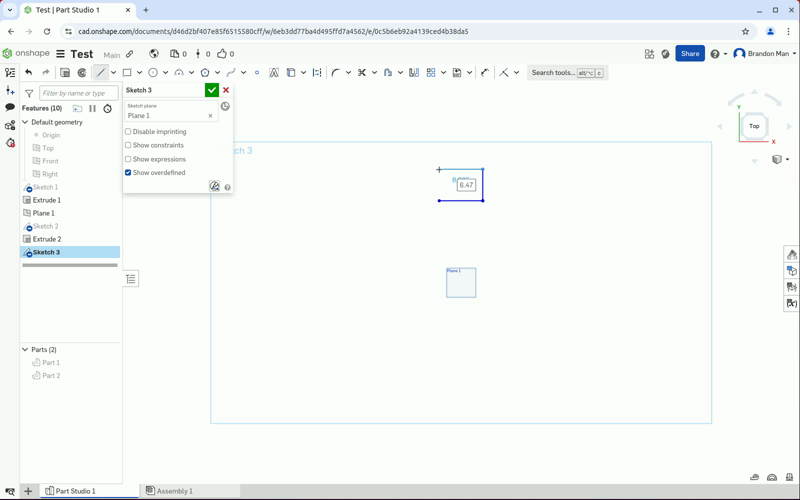
click(439, 169)
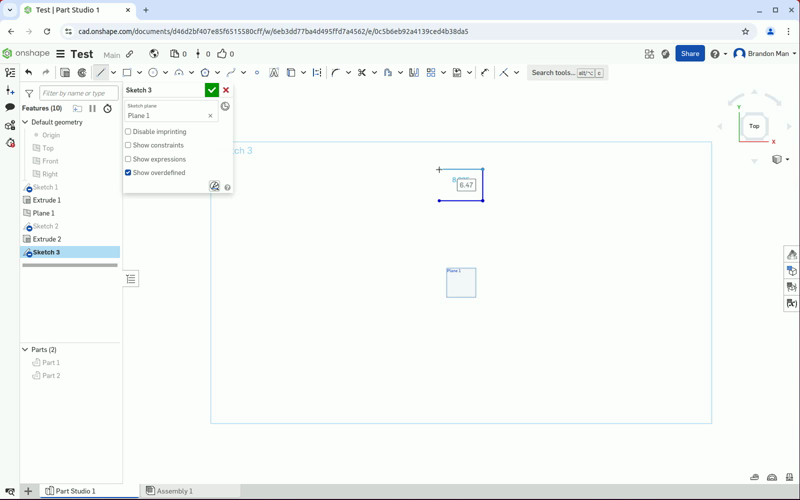
key_up(shift)
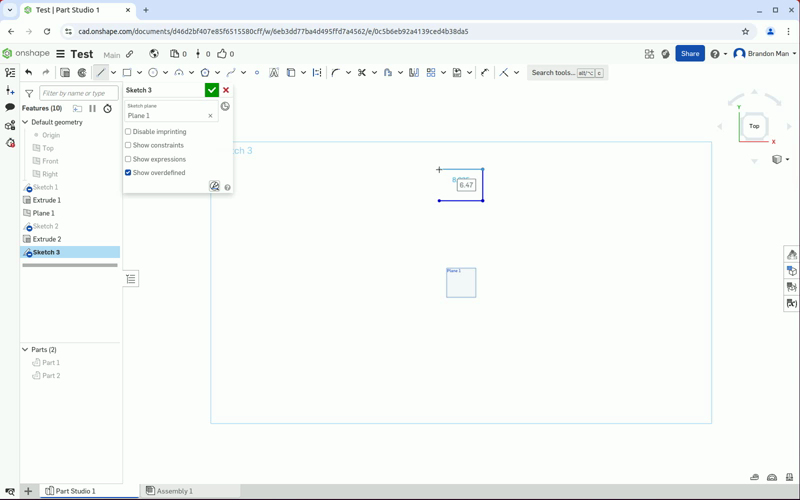
mouse_move(469, 169)
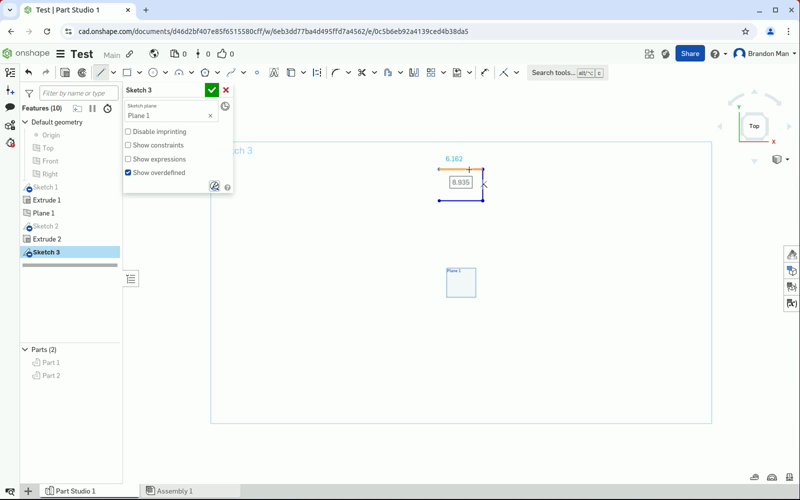
key_down(shift)
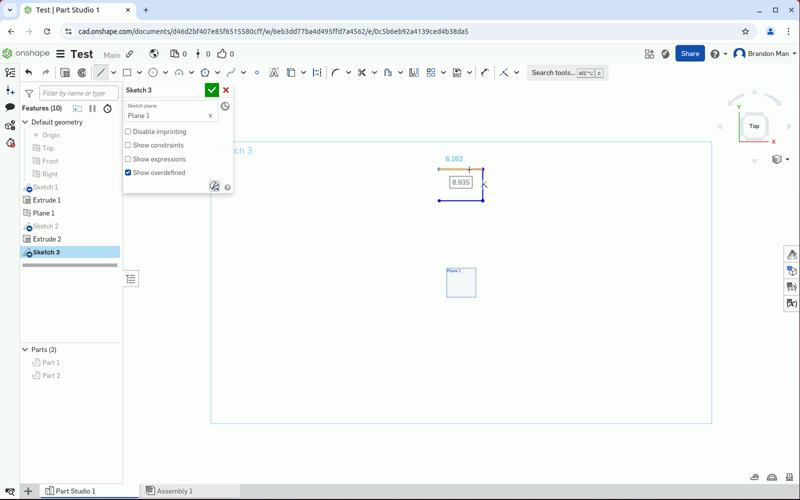
mouse_move(439, 200)
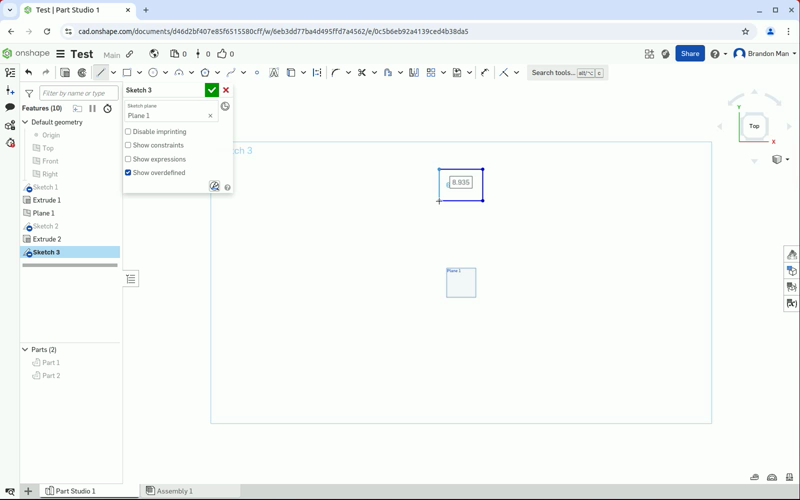
key_up(shift)
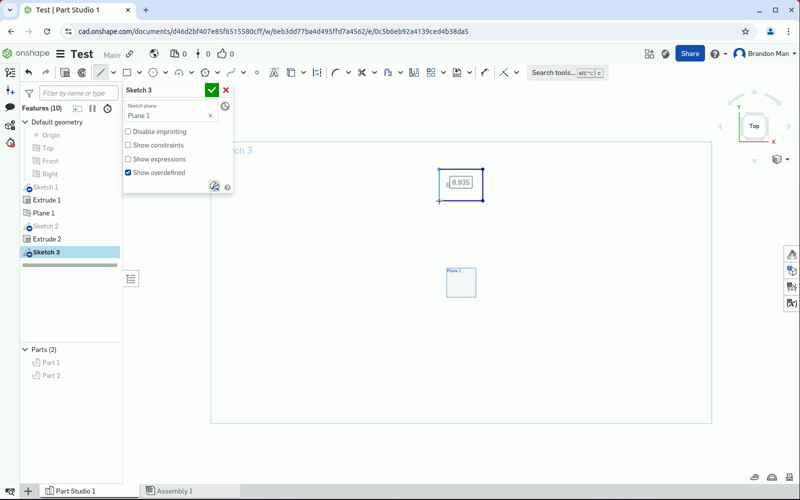
click(439, 200)
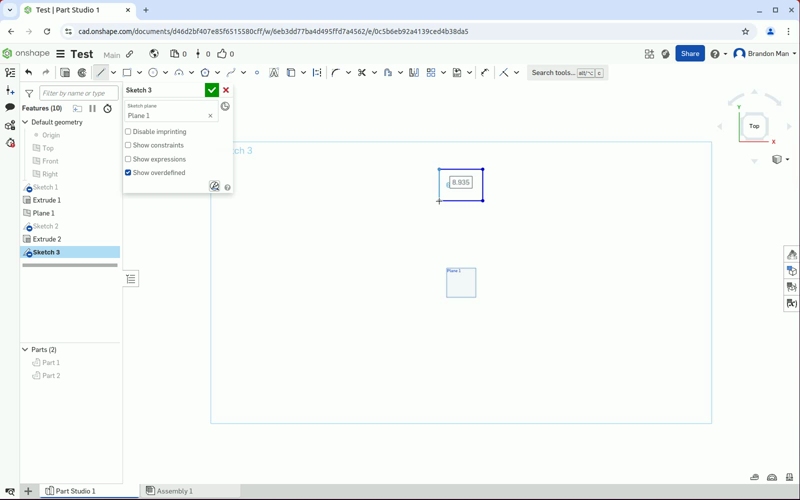
key(esc)
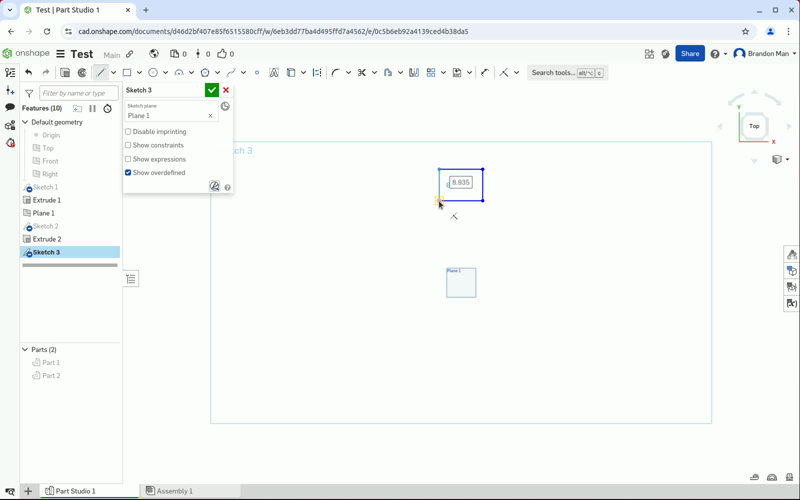
mouse_move(457, 199)
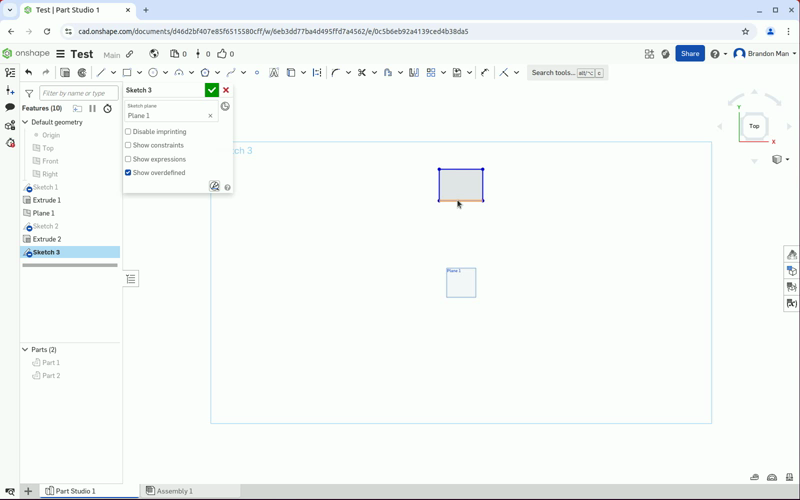
scroll(6)
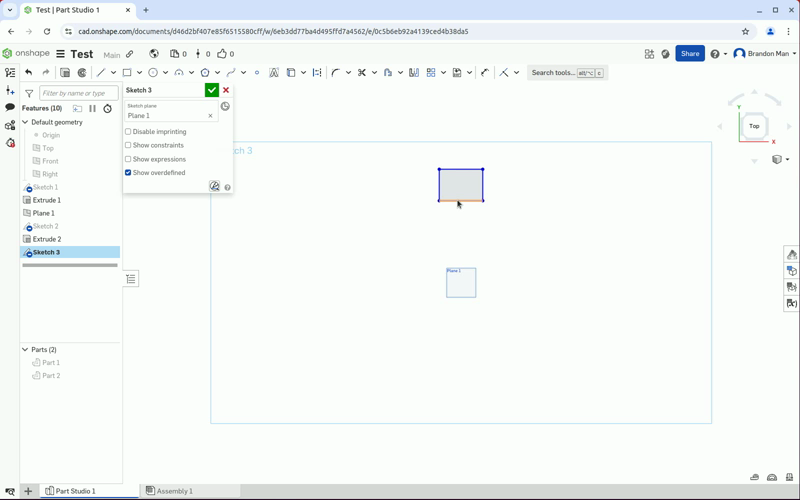
scroll(6)
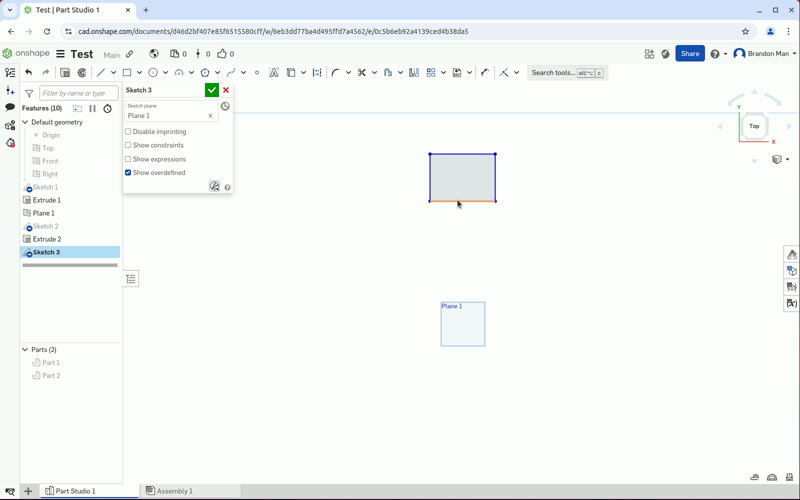
scroll(6)
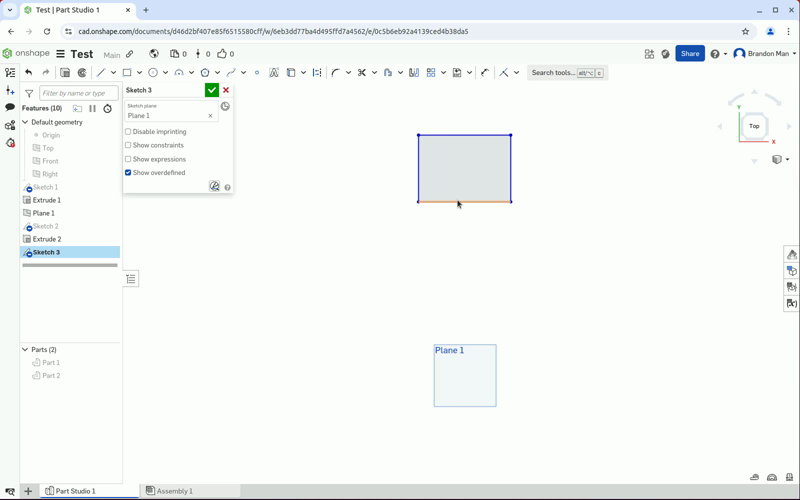
scroll(6)
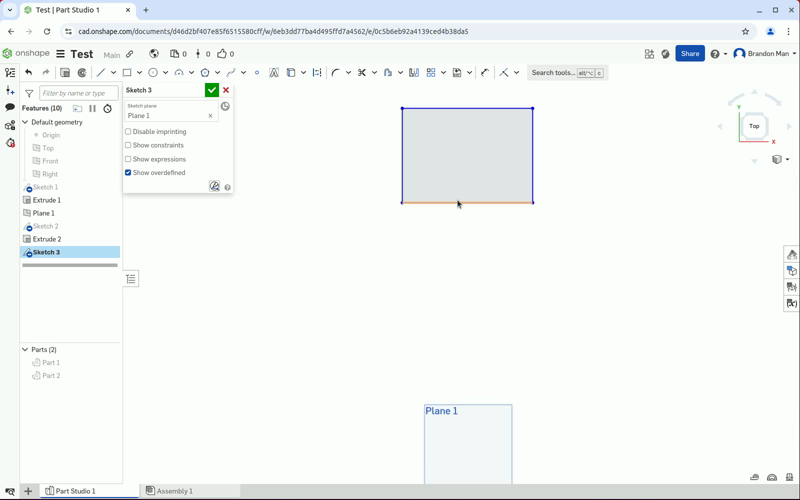
scroll(6)
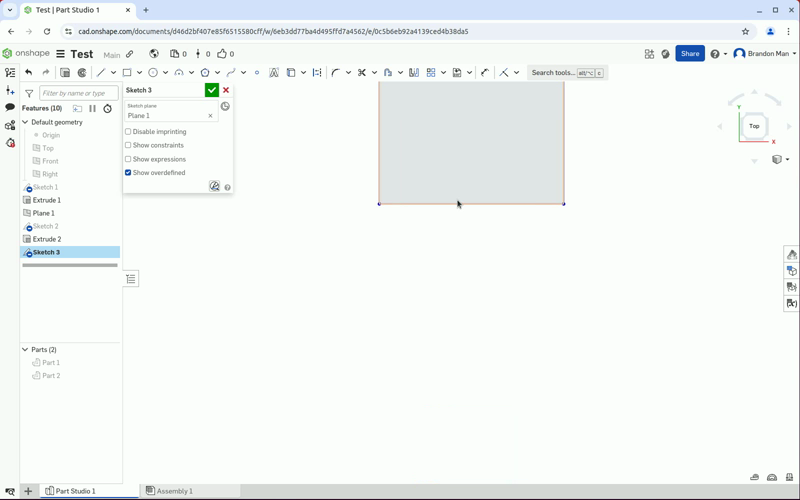
scroll(6)
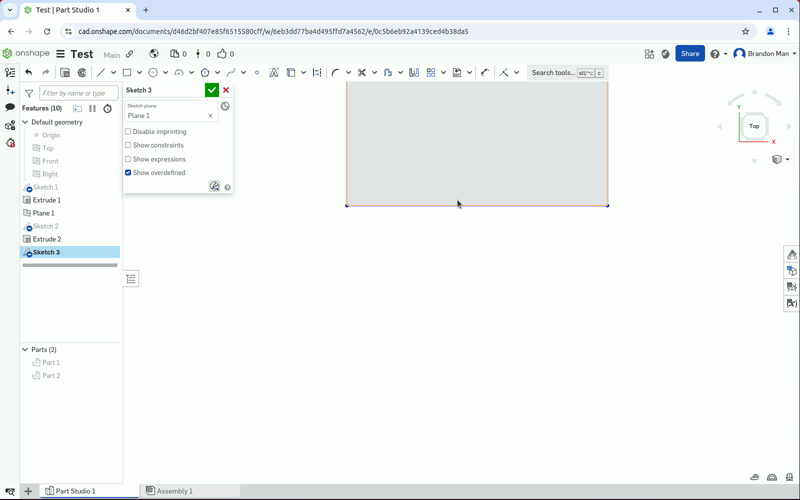
scroll(6)
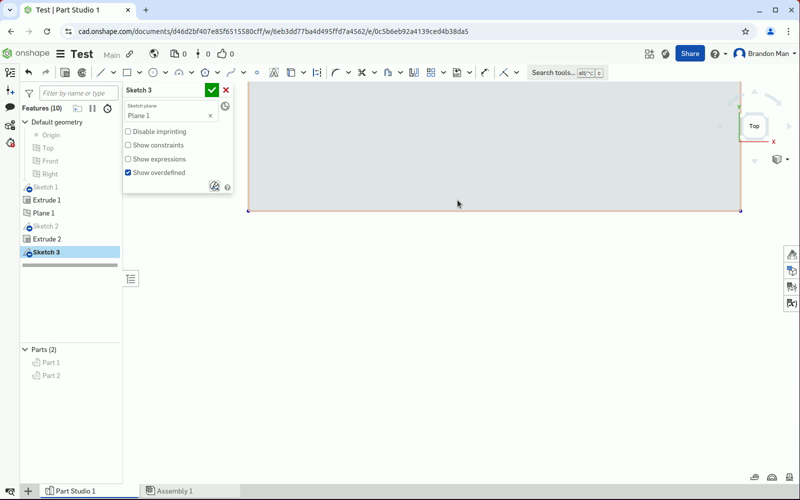
click(457, 199)
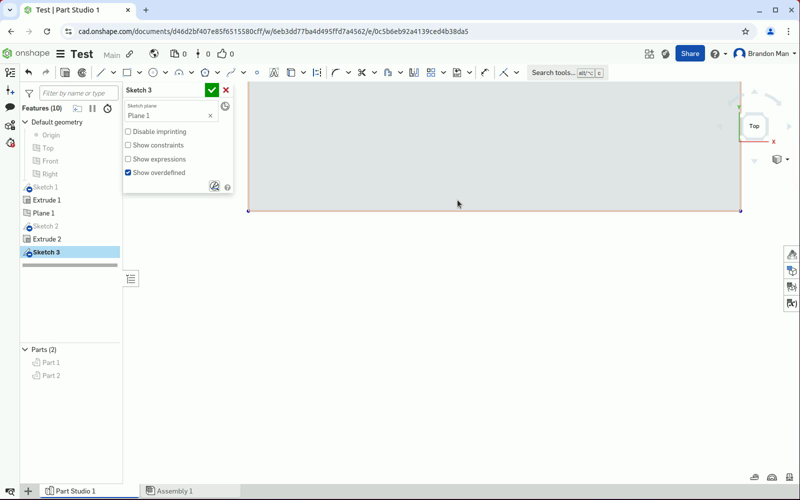
scroll(-6)
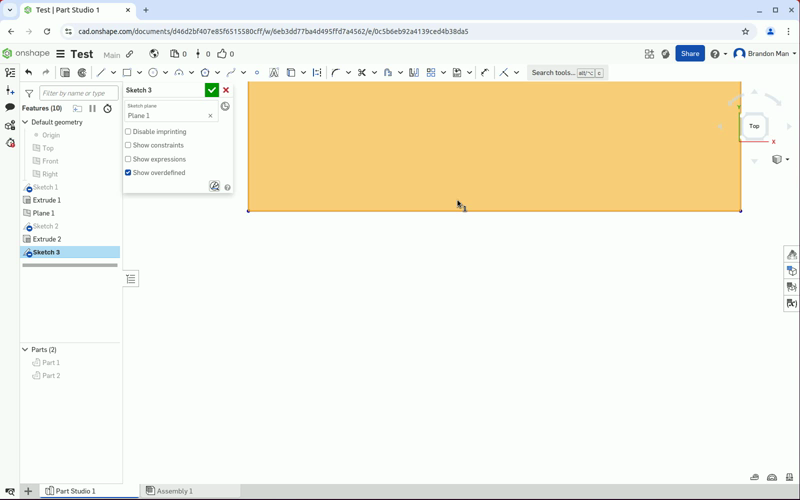
scroll(-6)
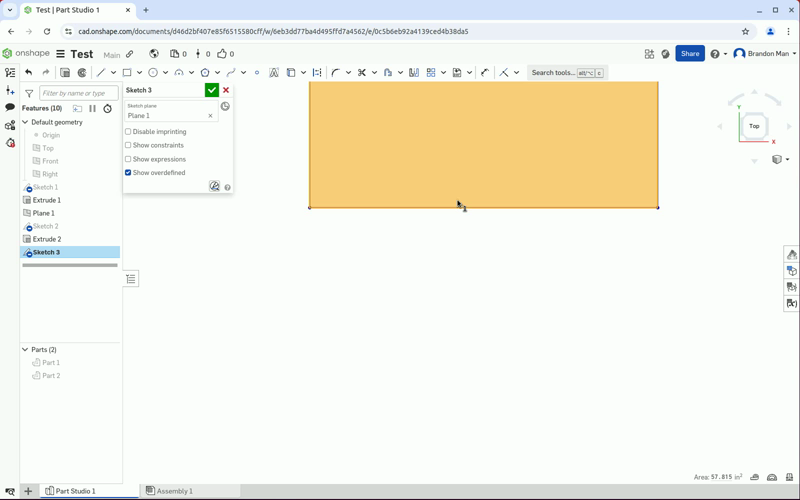
scroll(-6)
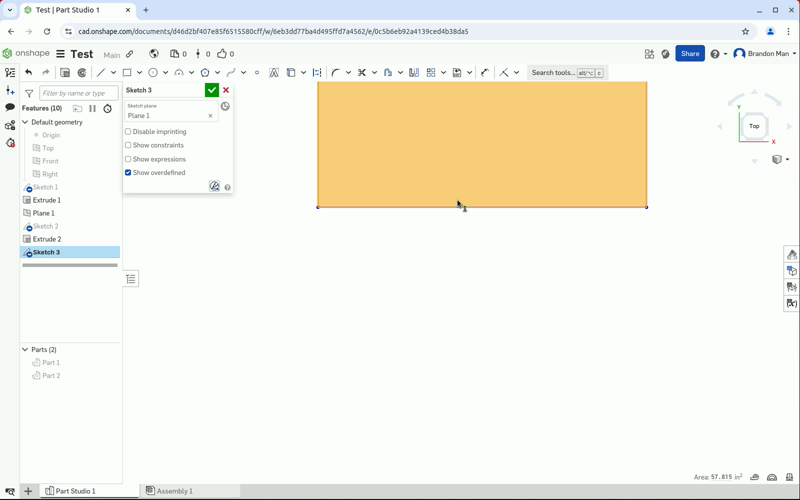
scroll(-6)
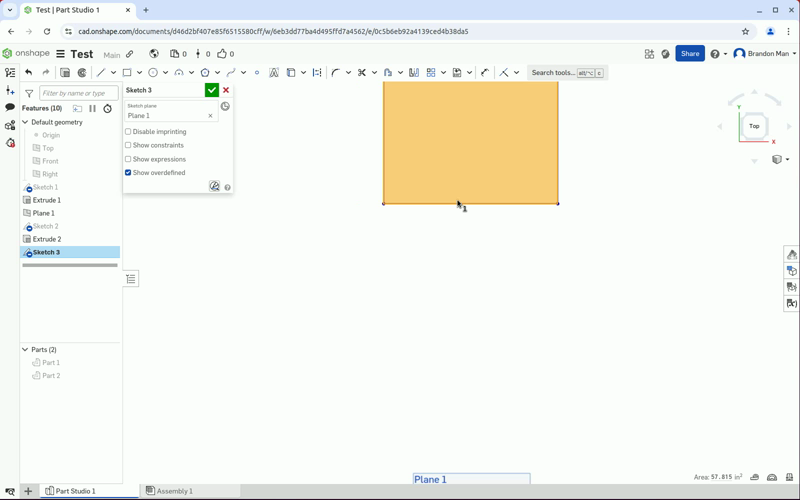
scroll(-6)
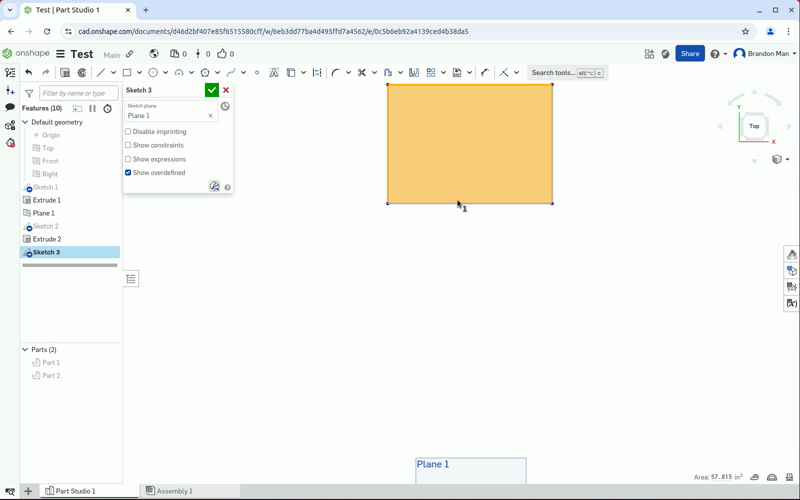
scroll(-6)
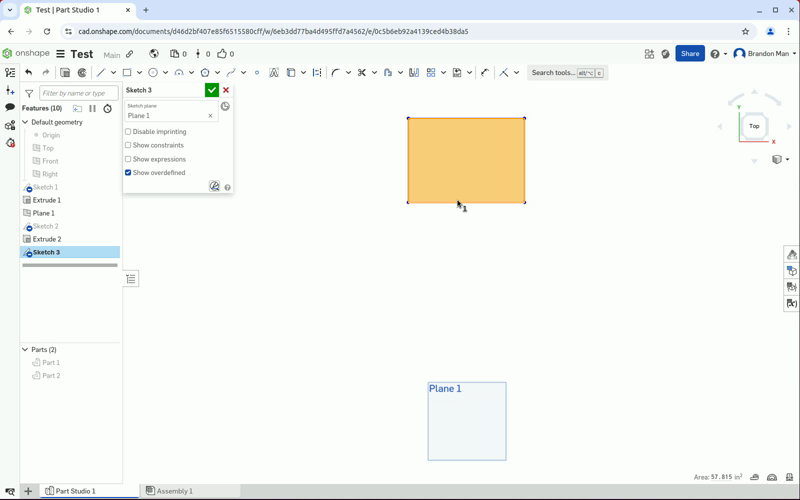
scroll(-6)
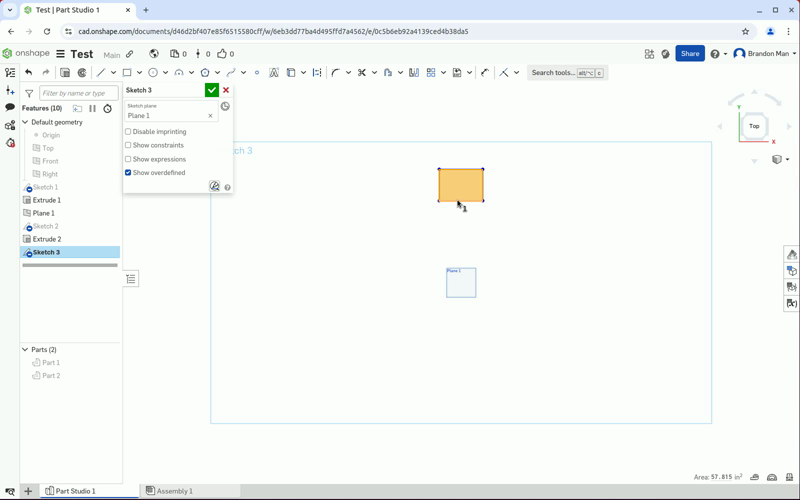
mouse_move(73, 352)
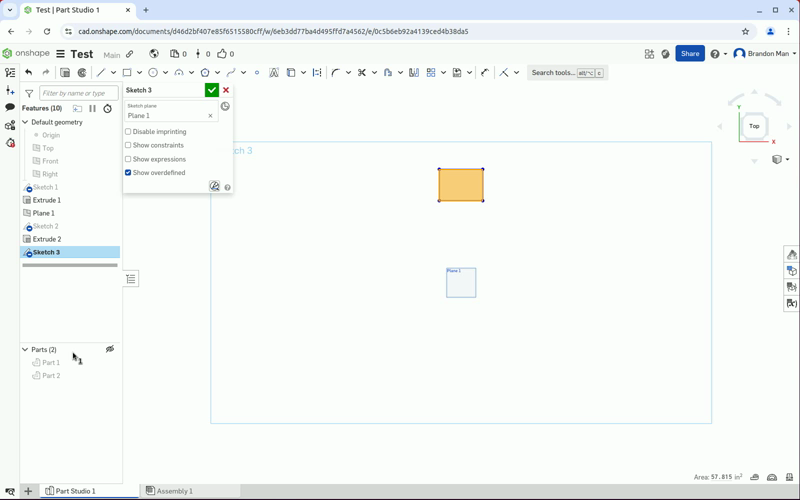
key(shift+y)
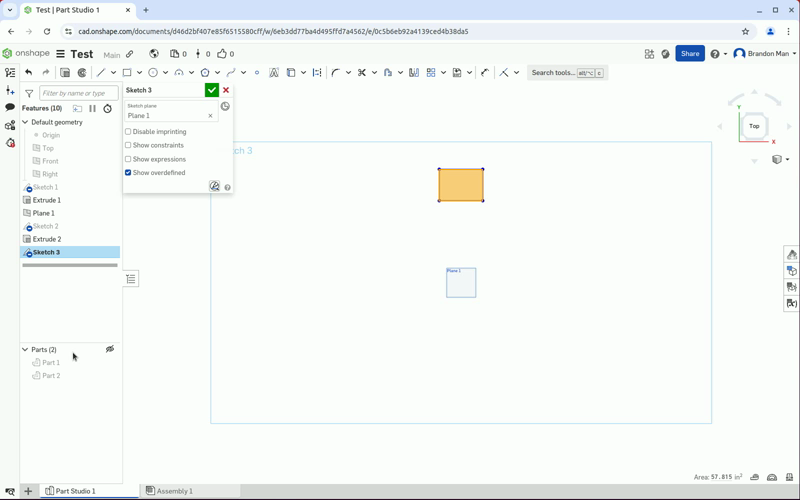
key(shift+e)
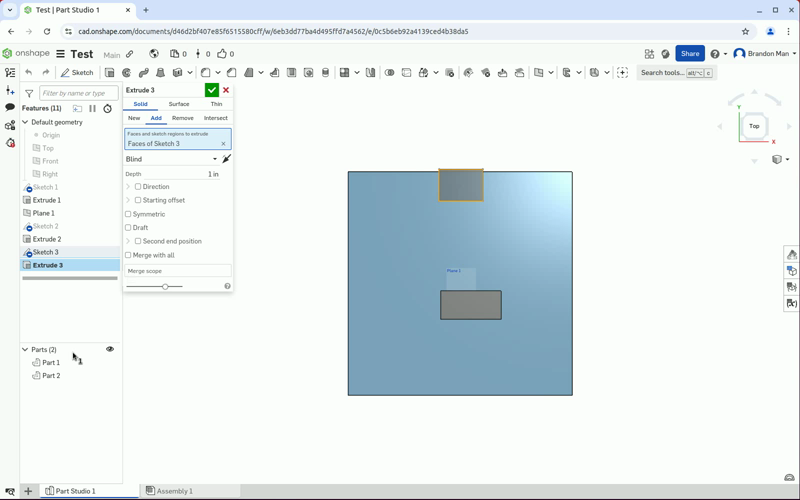
mouse_move(143, 106)
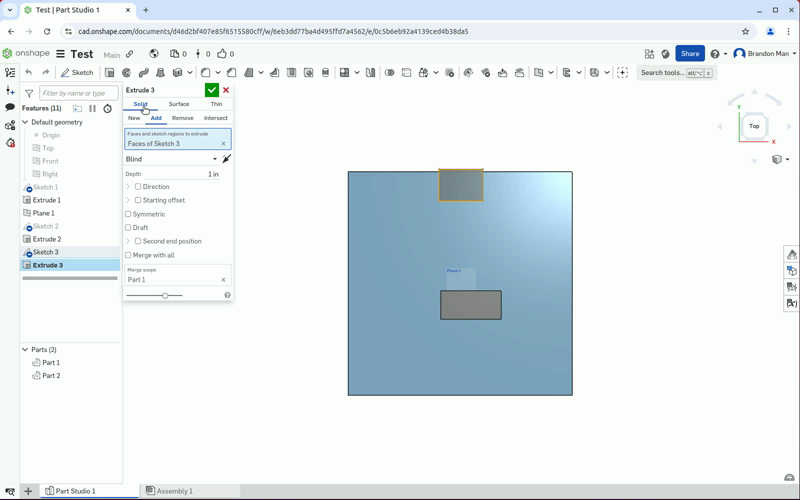
click(143, 106)
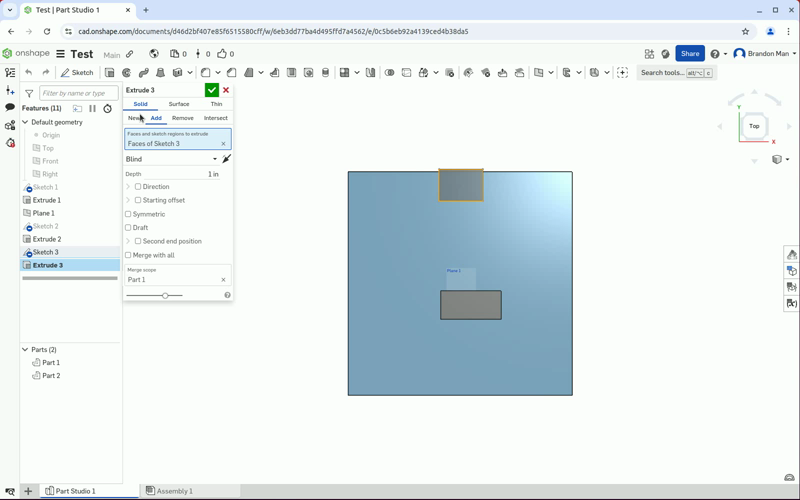
mouse_move(137, 120)
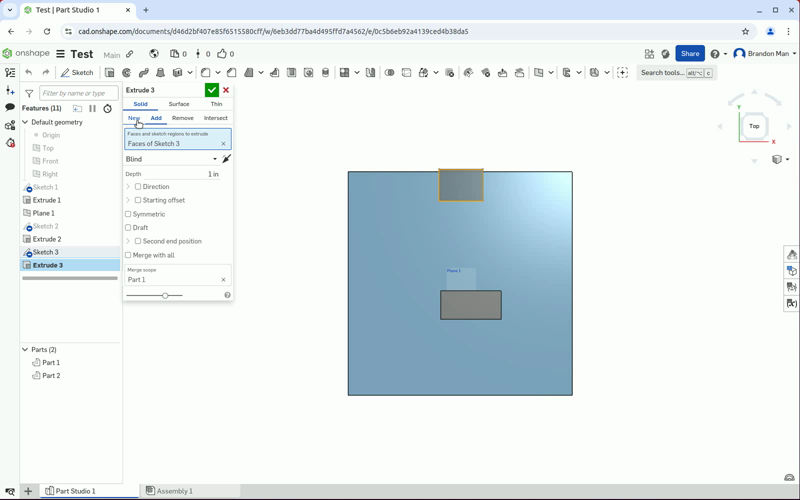
click(137, 120)
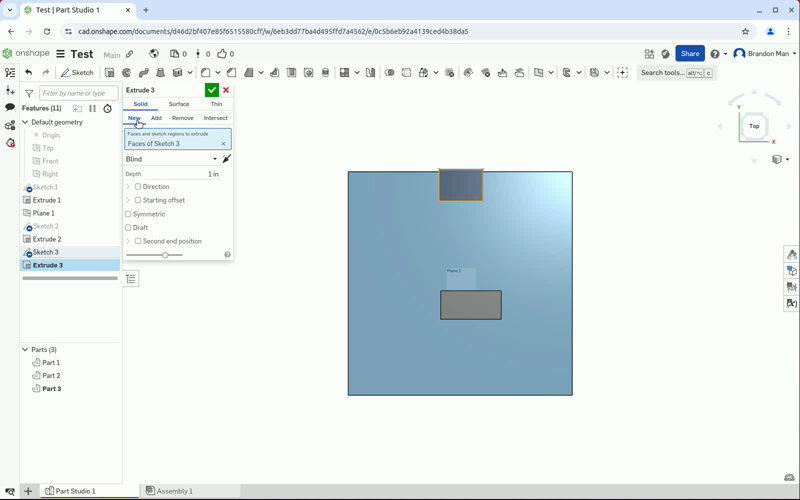
key(tab, 4)
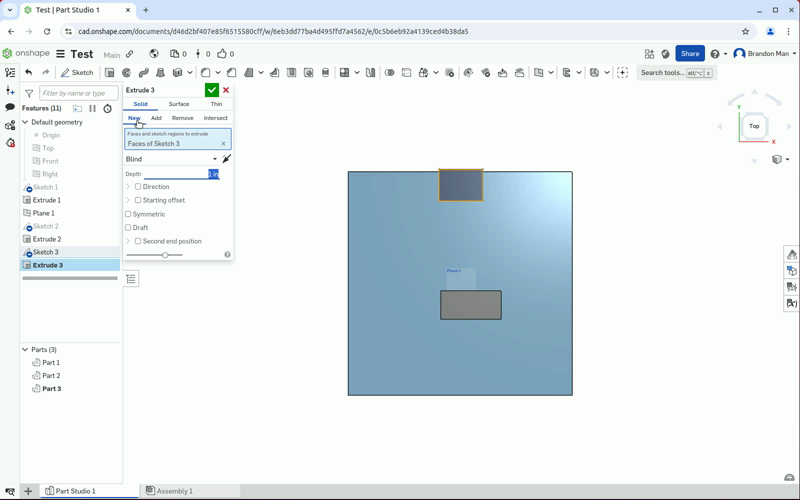
text(2.889)
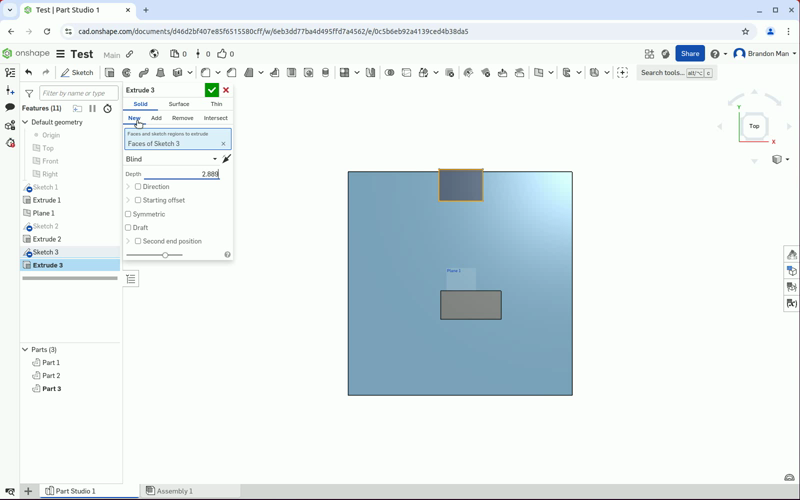
key(enter)
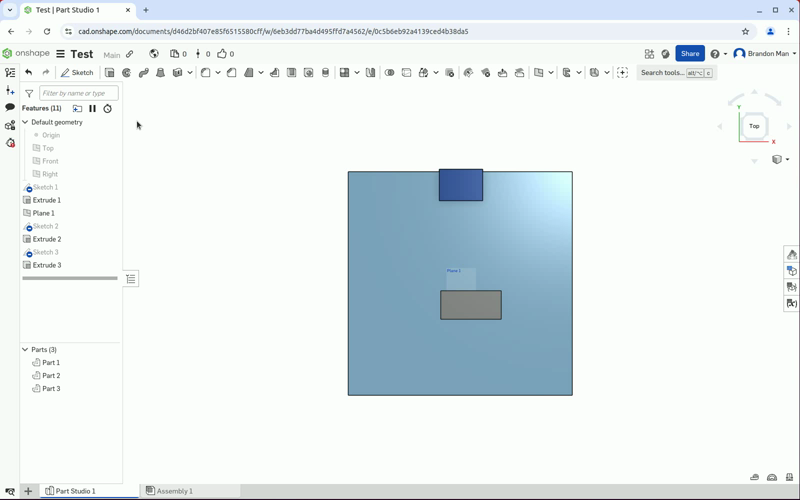
key(shift+h)
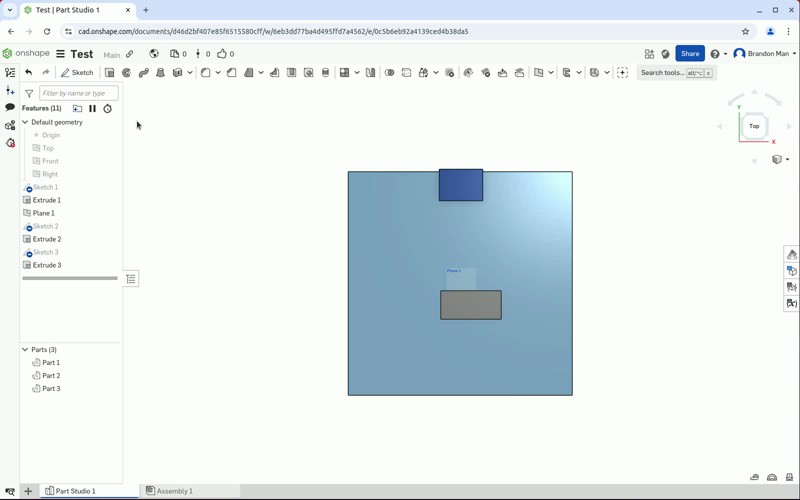
key(shift+h)
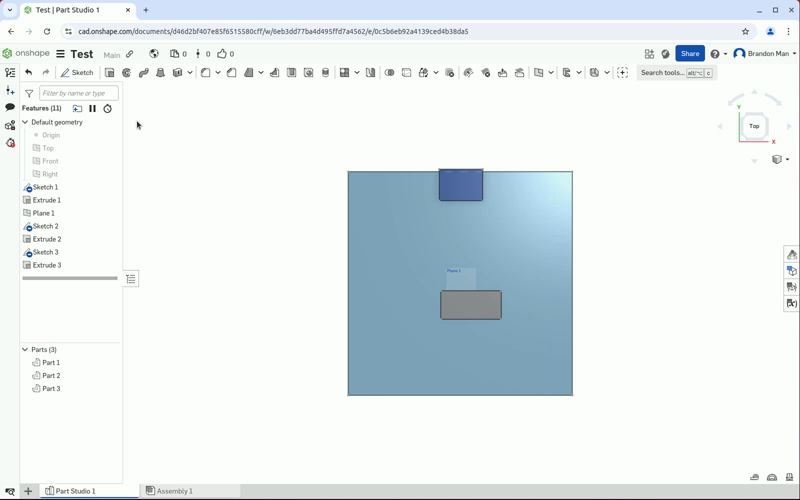
key(shift+7)
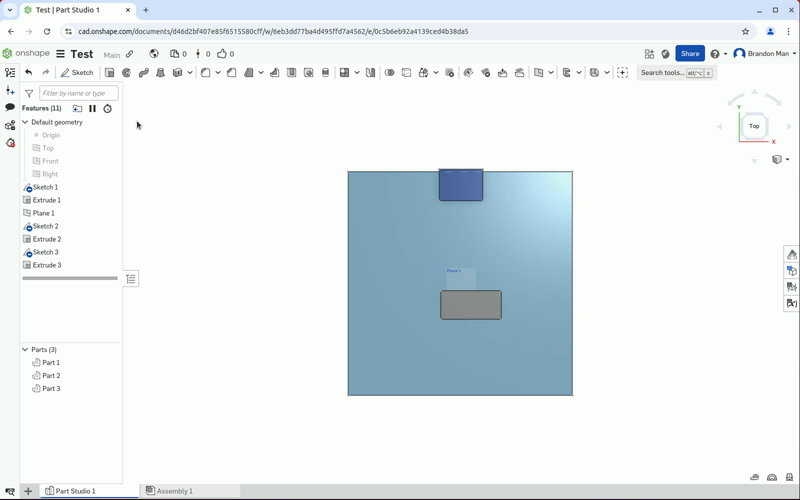
key(up, 3)
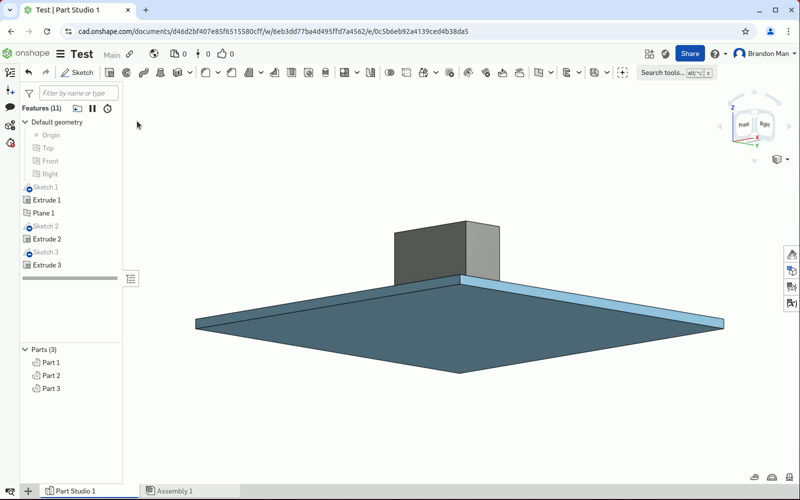
key(left, 3)
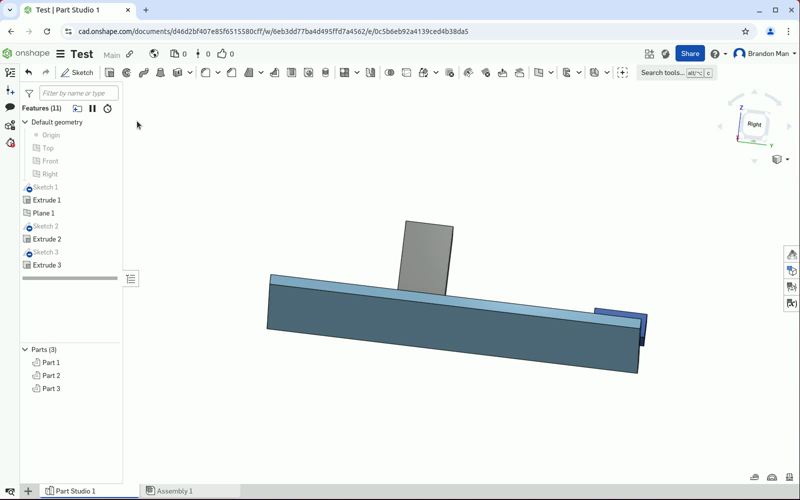
key(right, 3)
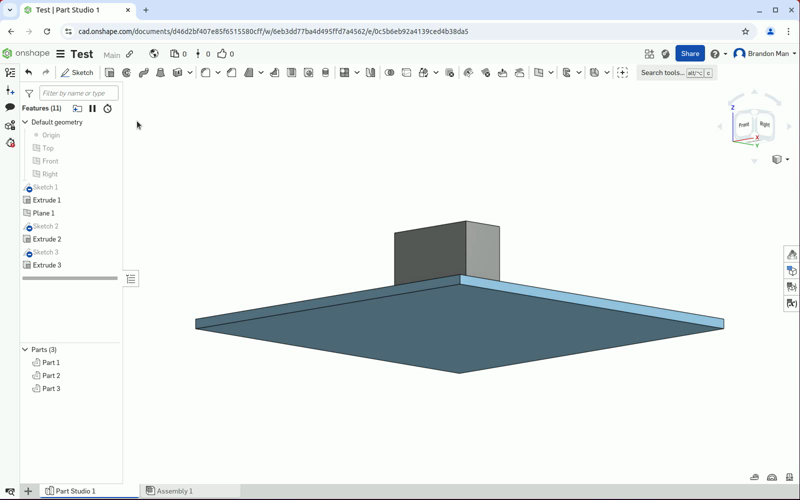
key(down, 3)
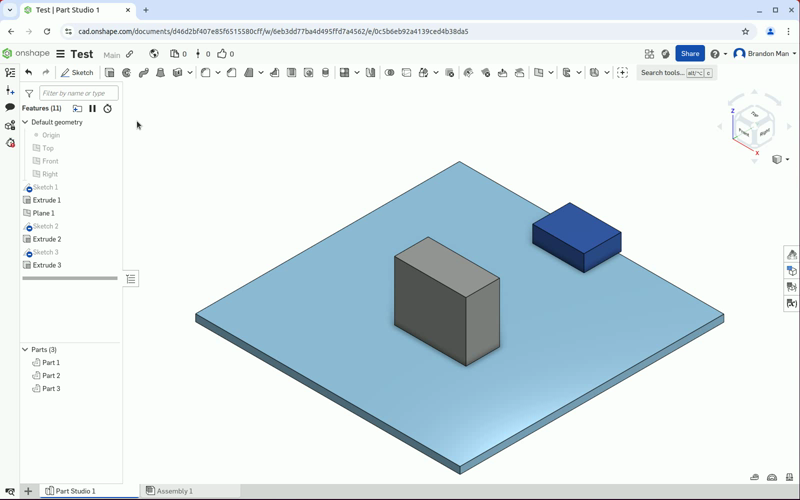
mouse_move(73, 189)
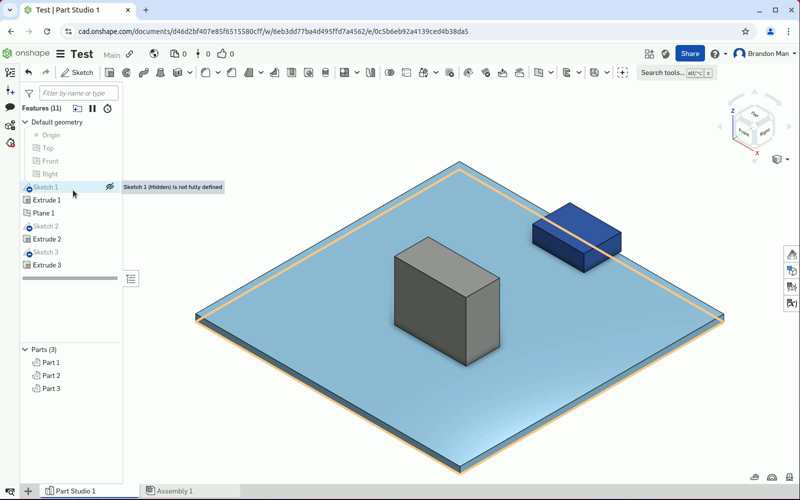
click(73, 189)